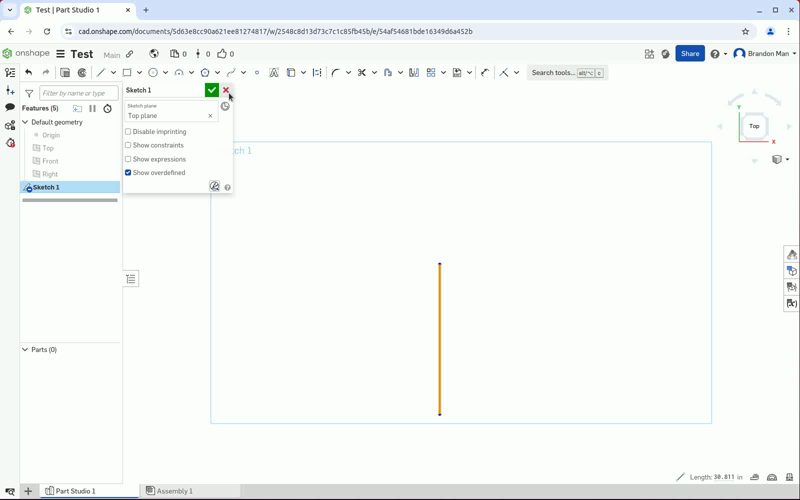
key(shift+h)
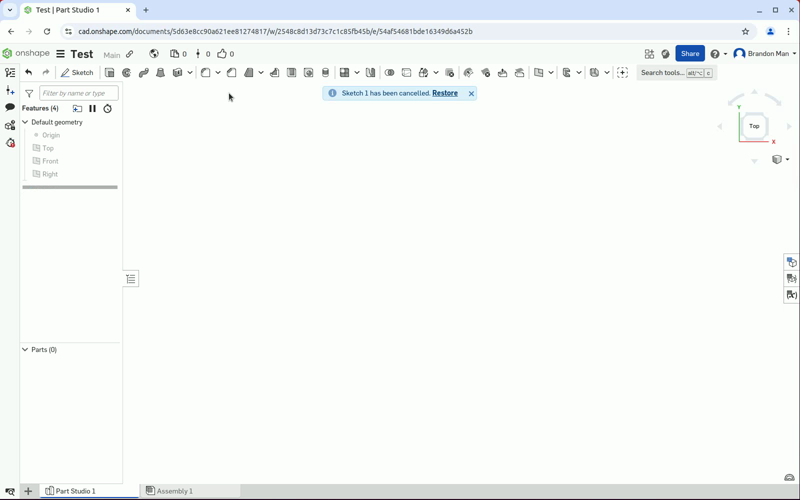
mouse_move(73, 352)
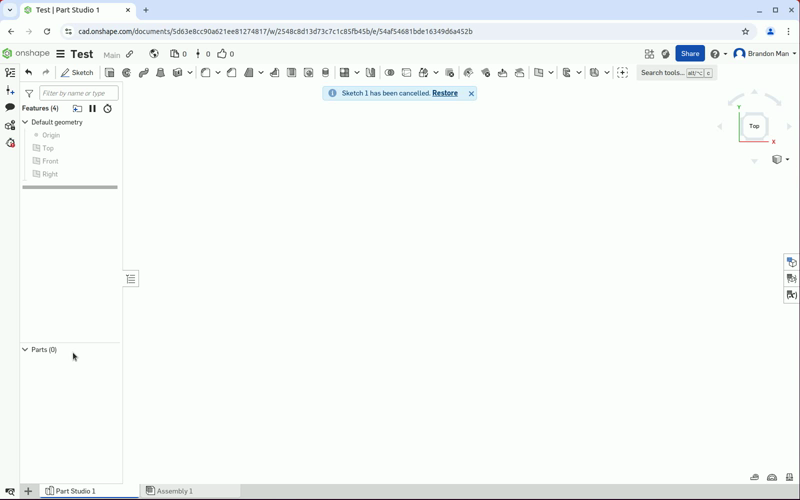
key(y)
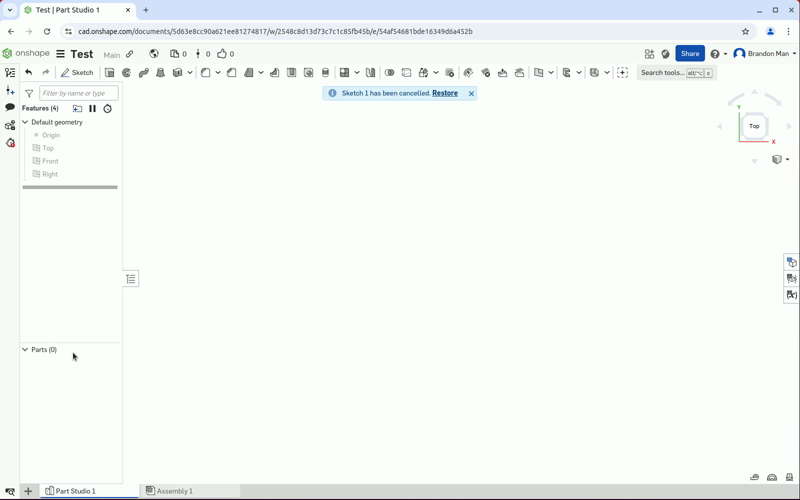
key(shift+p)
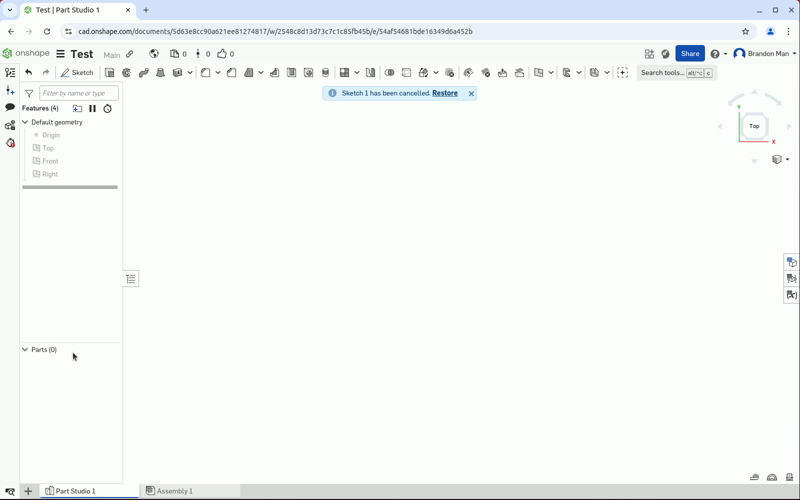
key(space)
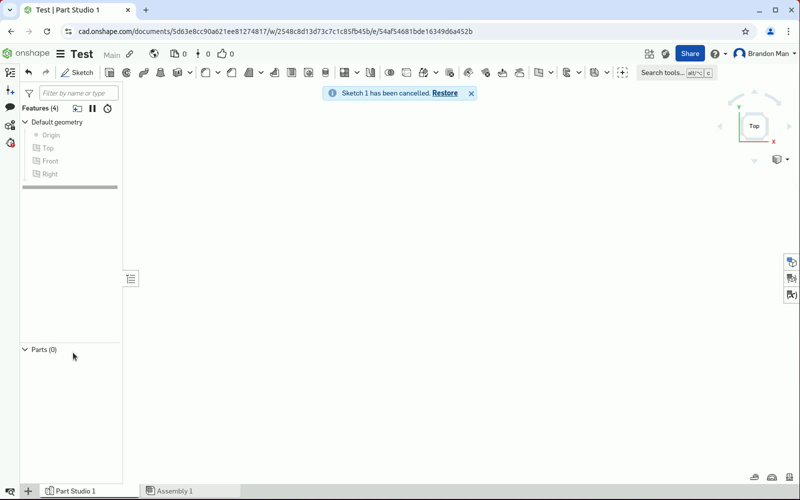
key_down(shift)
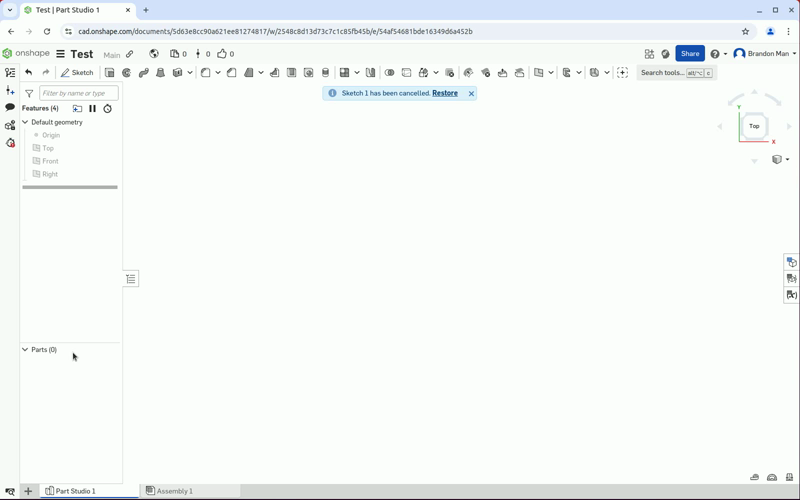
key(up)
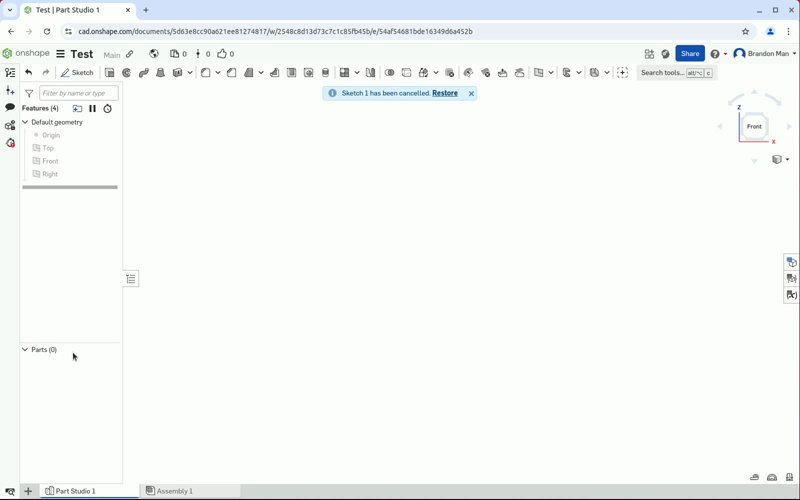
key_up(shift)
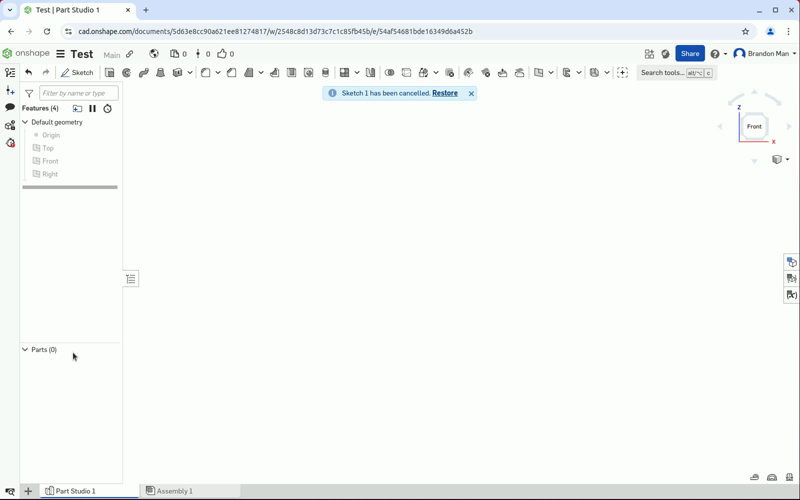
mouse_move(73, 352)
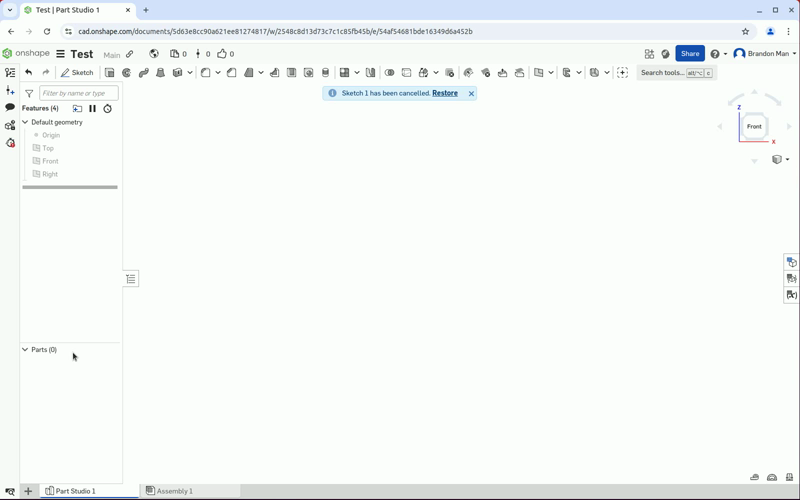
key(shift+y)
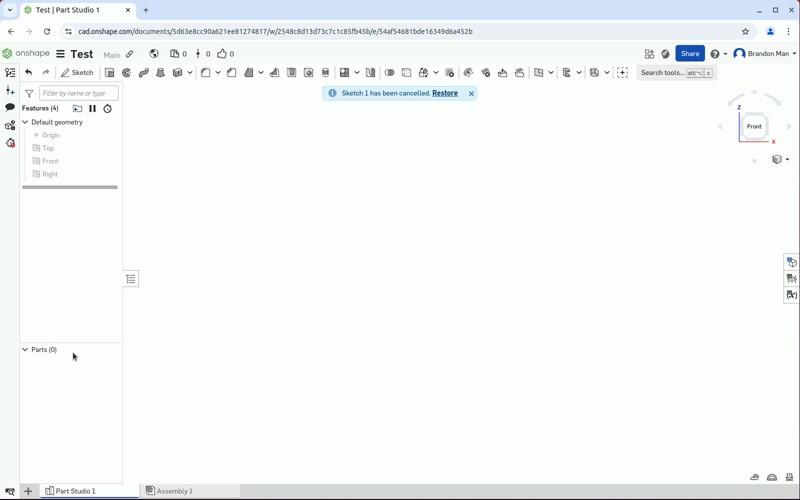
key(shift+s)
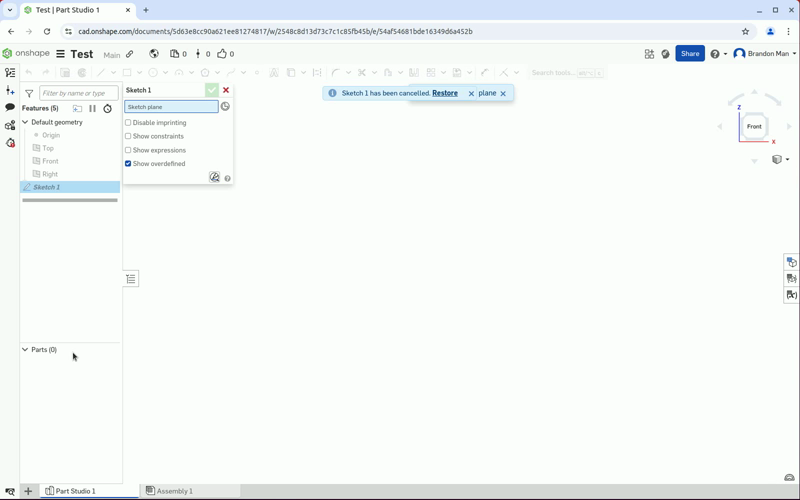
mouse_move(73, 163)
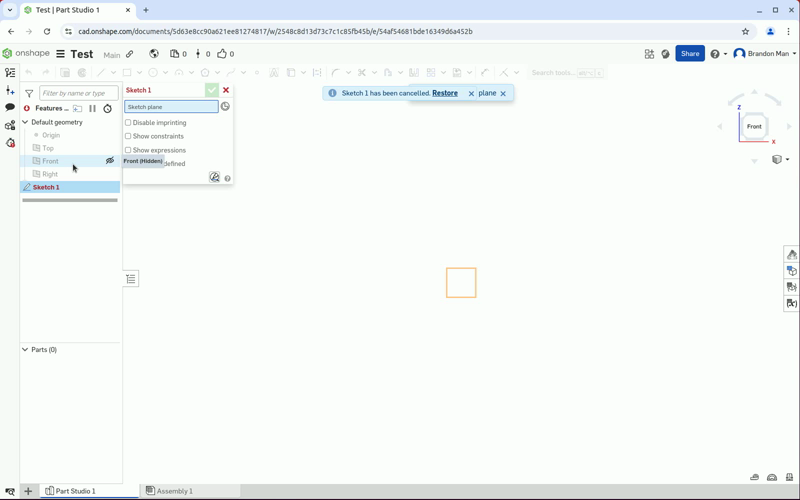
click(73, 163)
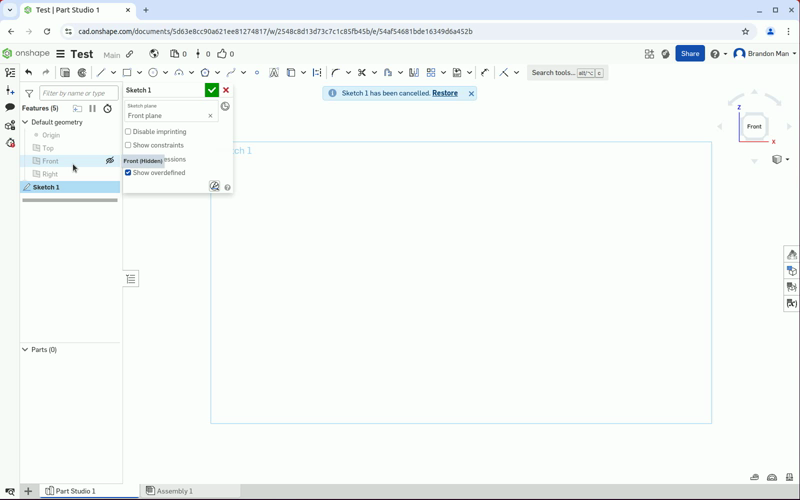
mouse_move(73, 352)
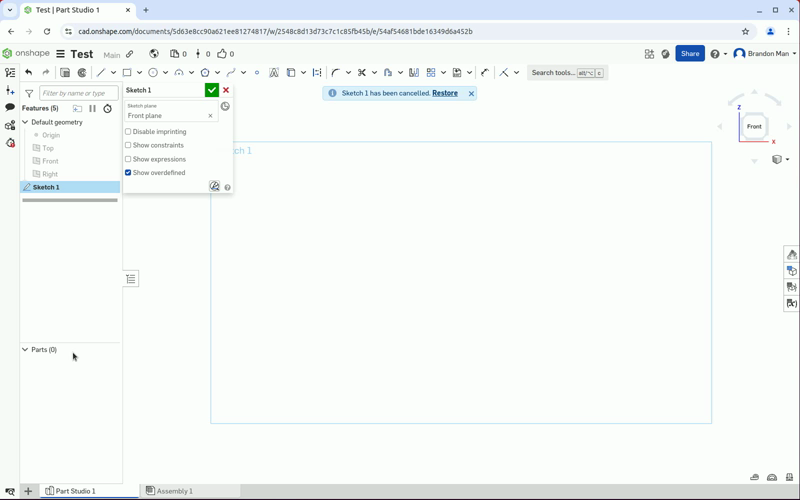
key(y)
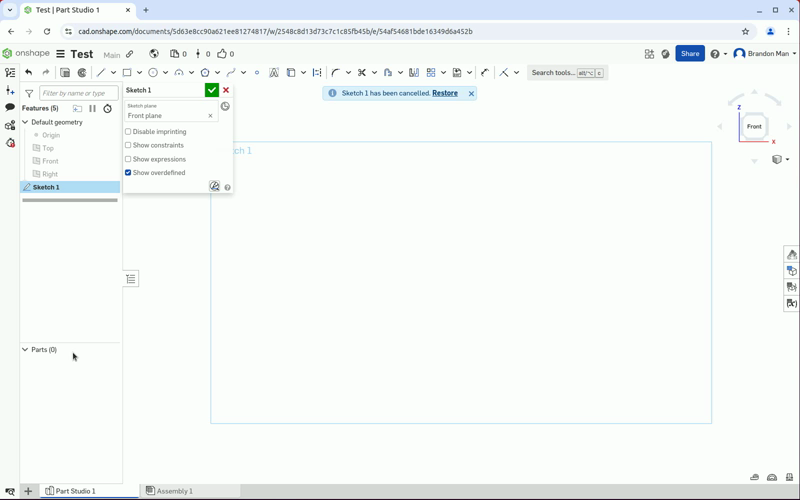
key(l)
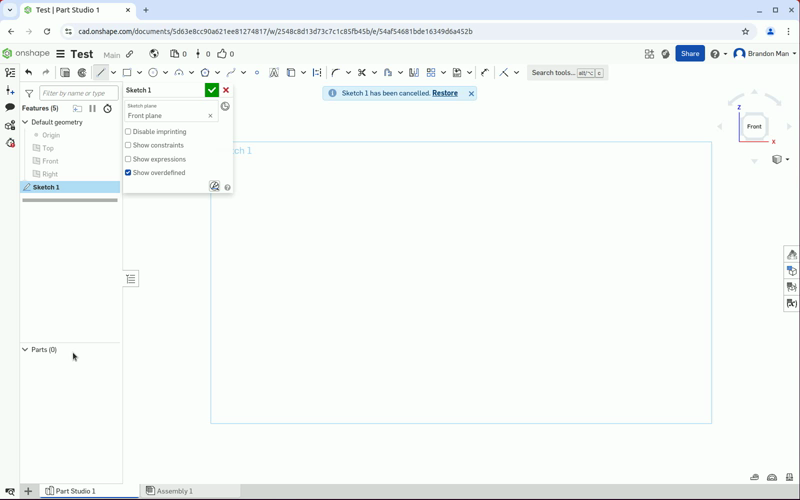
key_down(shift)
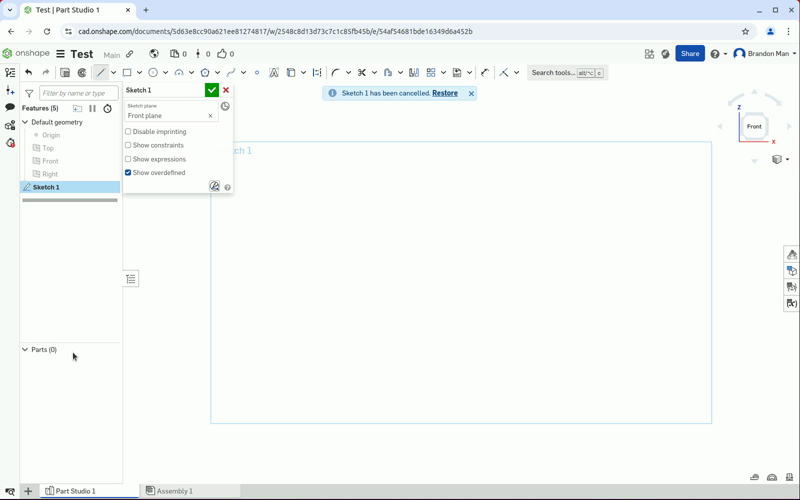
mouse_move(404, 395)
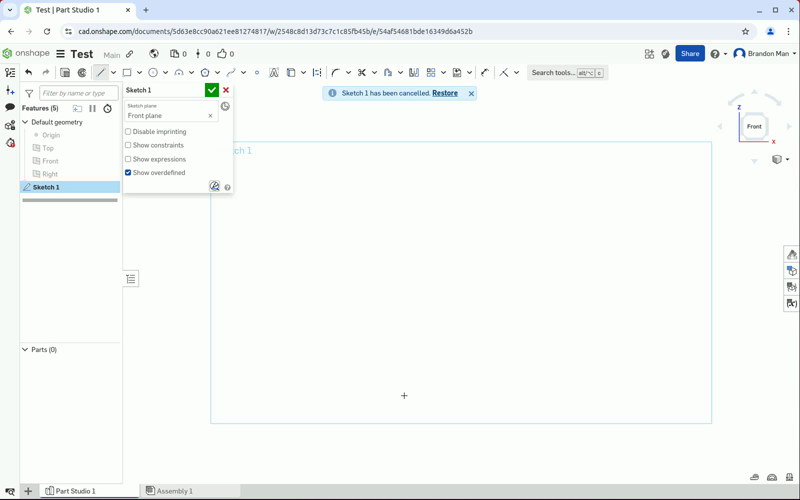
click(404, 395)
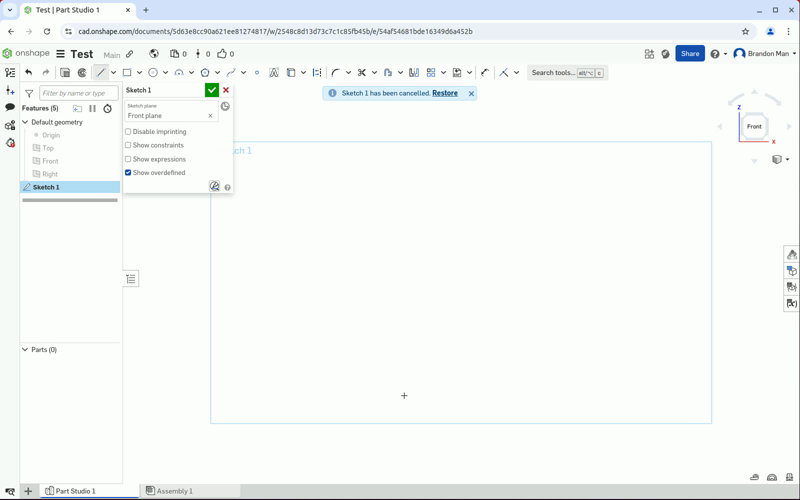
key_up(shift)
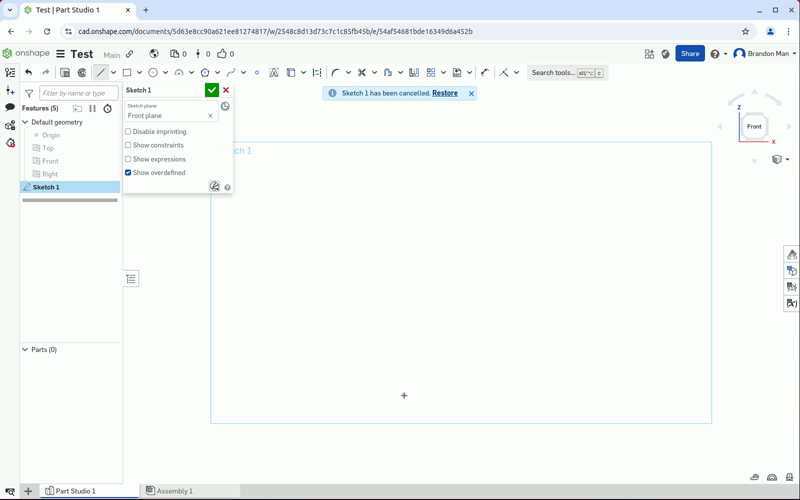
key_down(shift)
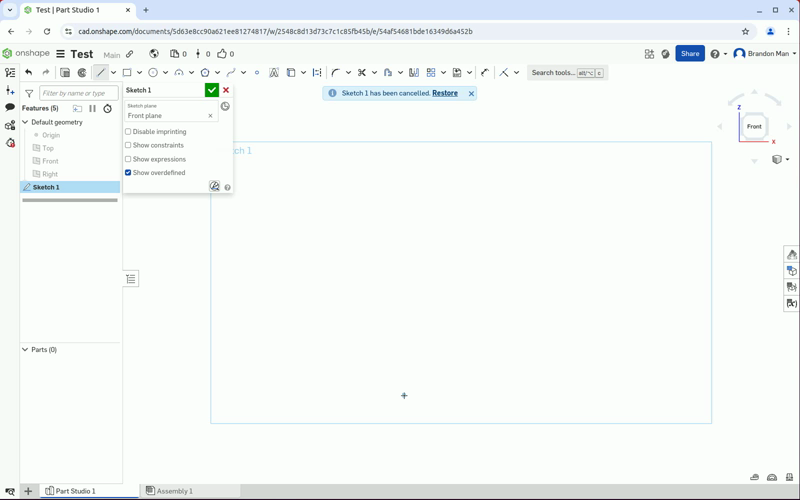
mouse_move(434, 395)
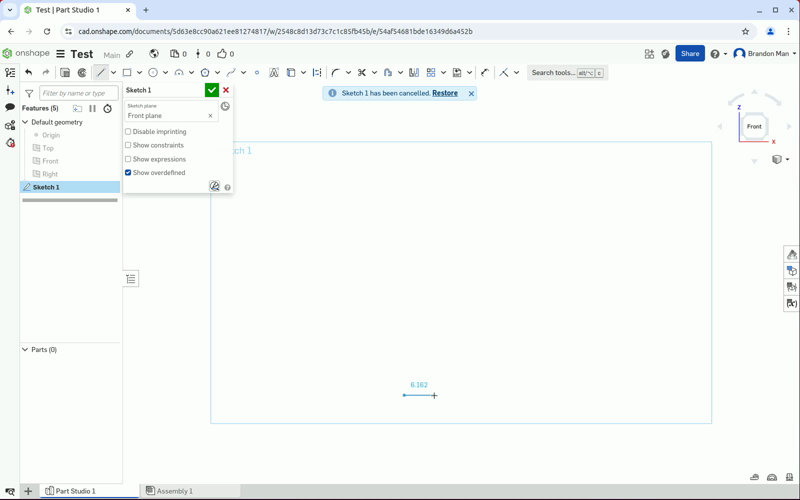
mouse_move(440, 395)
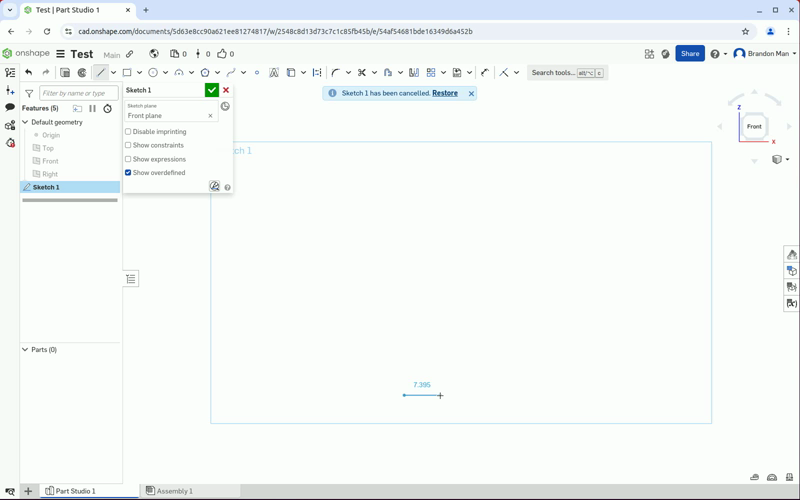
click(440, 395)
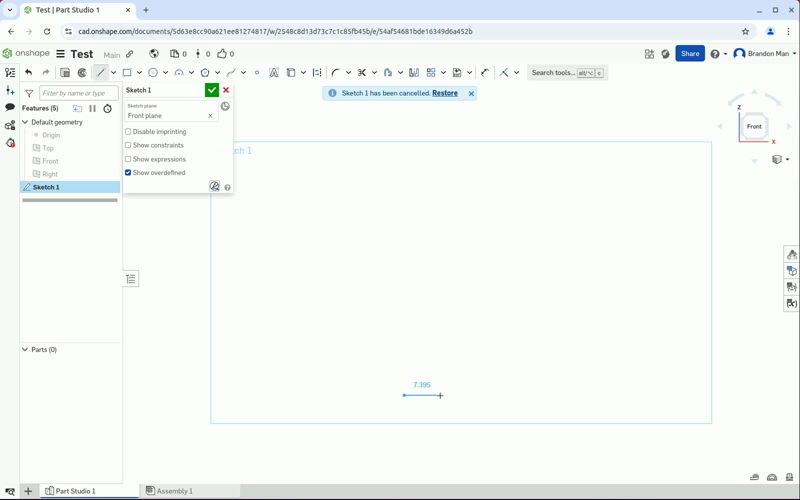
key_up(shift)
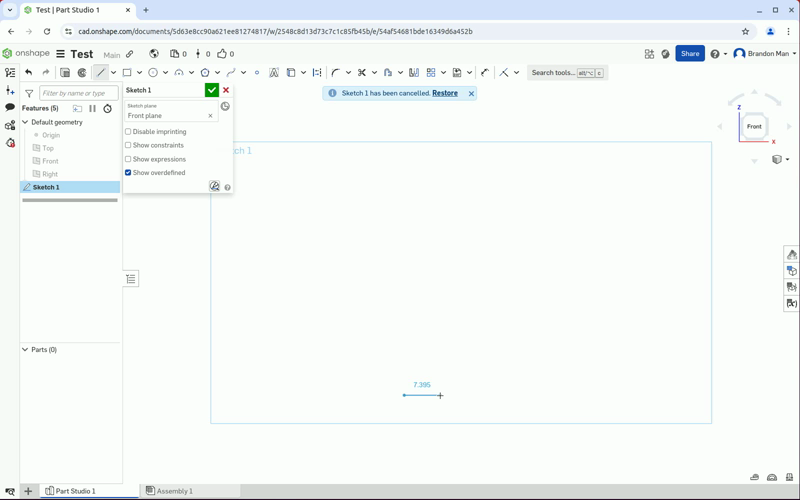
key_down(shift)
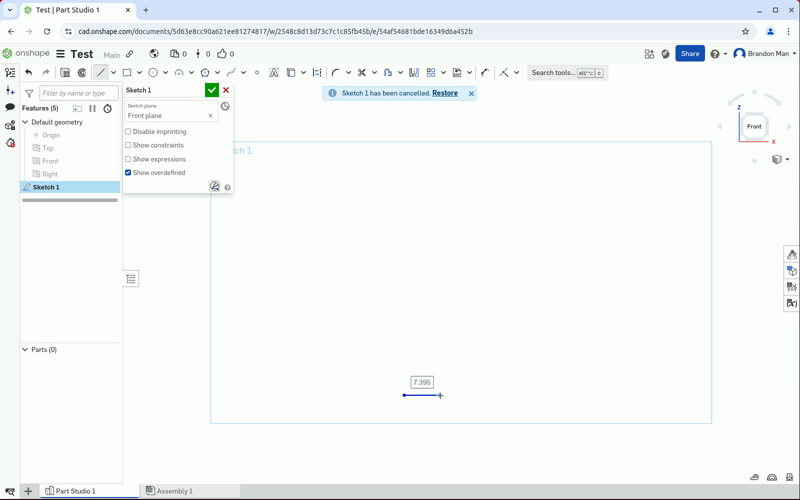
mouse_move(470, 395)
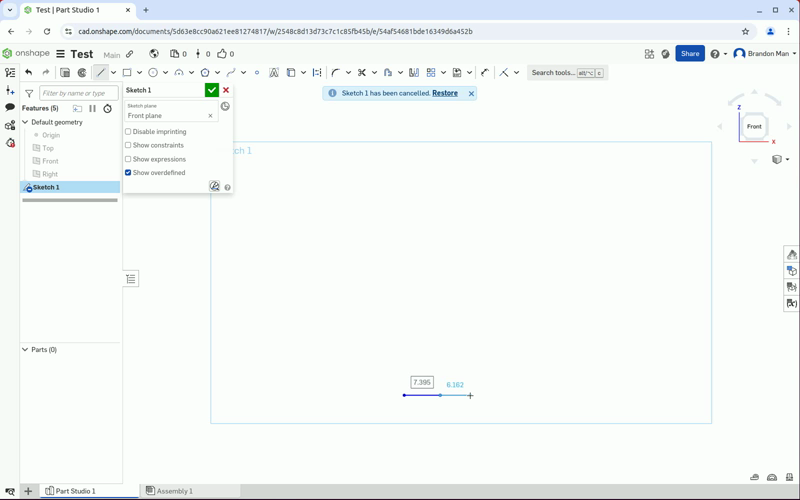
mouse_move(440, 368)
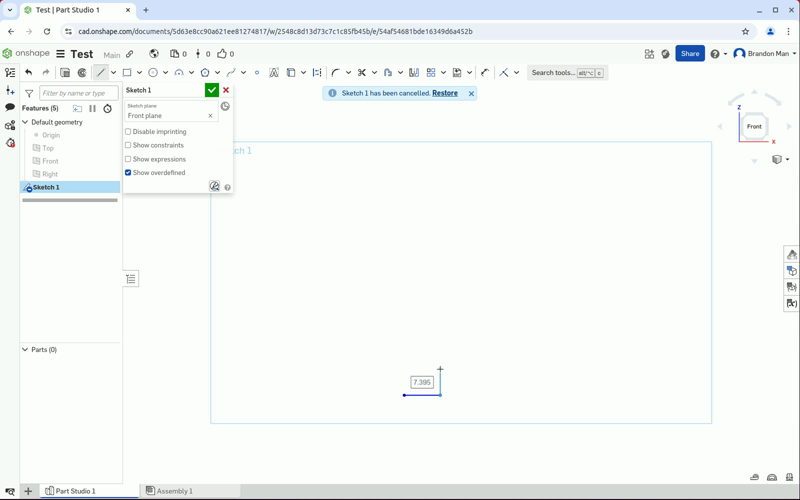
click(440, 368)
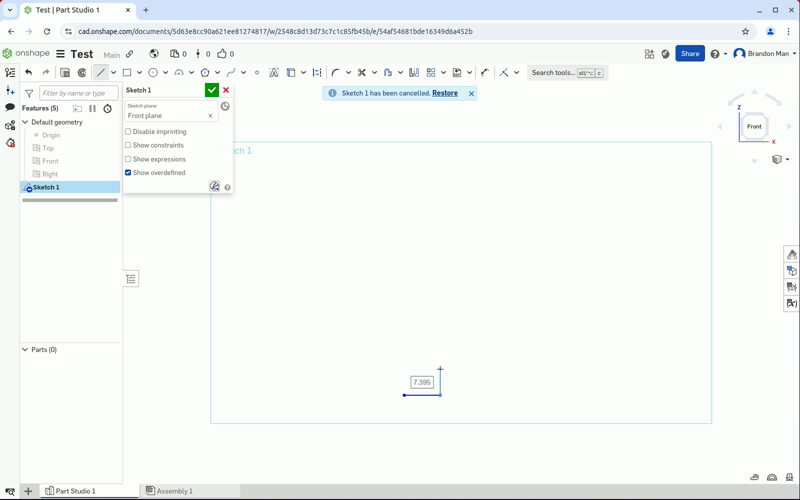
key_up(shift)
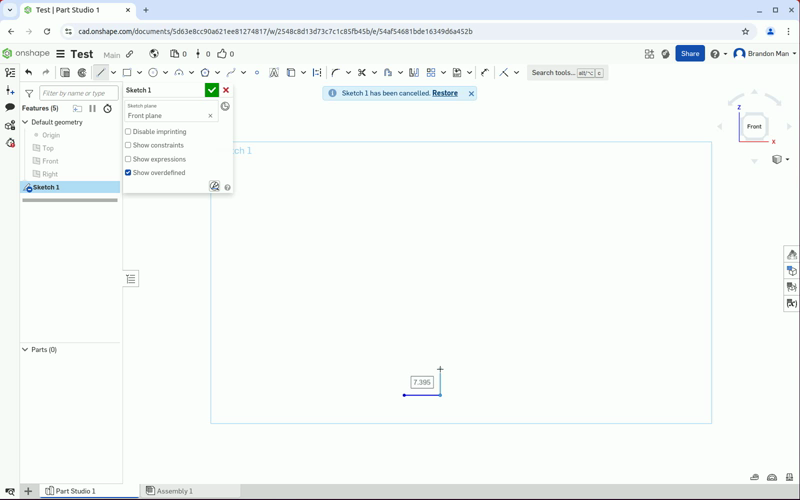
key_down(shift)
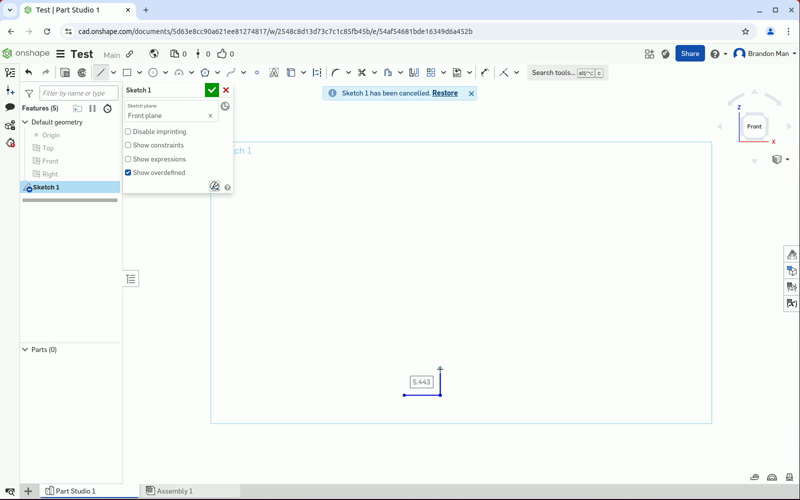
mouse_move(470, 368)
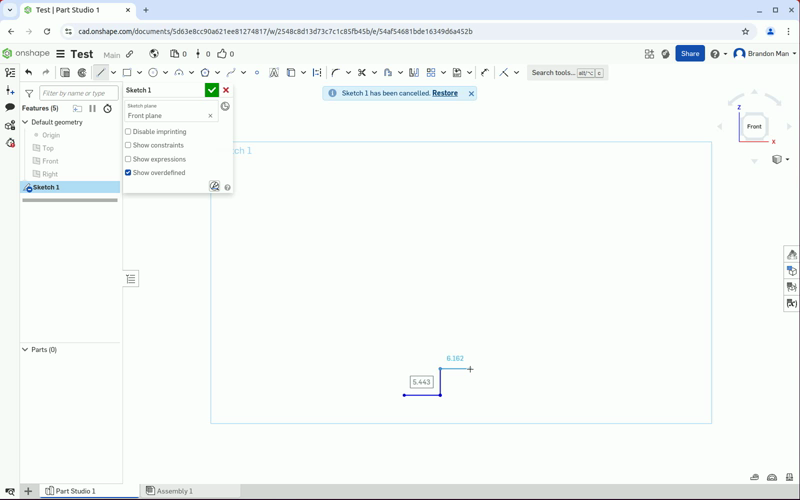
mouse_move(482, 368)
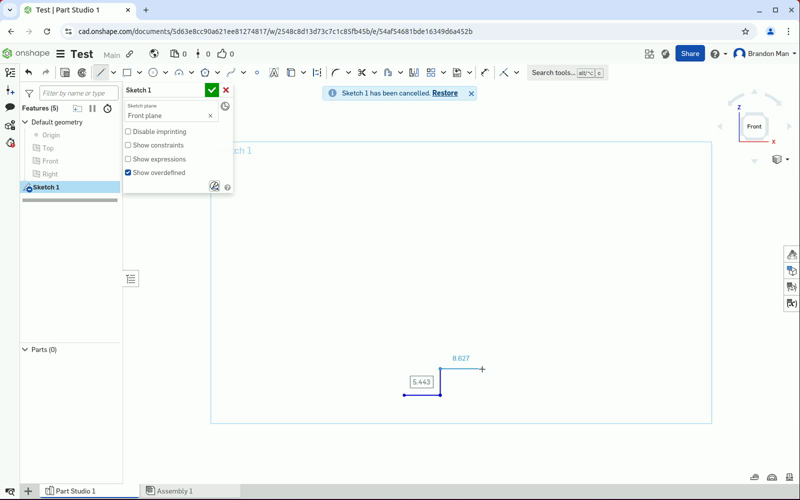
click(482, 368)
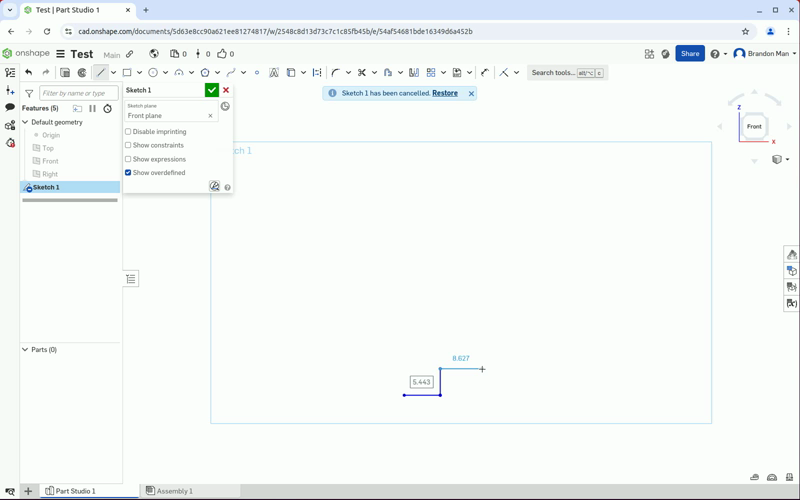
key_up(shift)
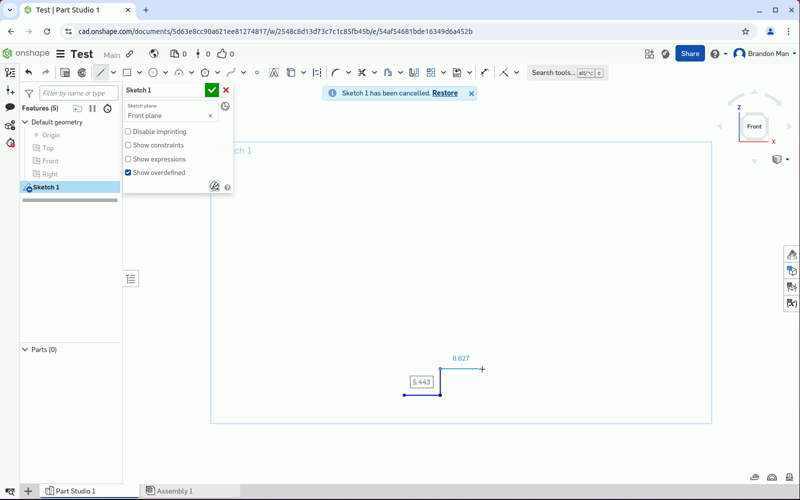
key_down(shift)
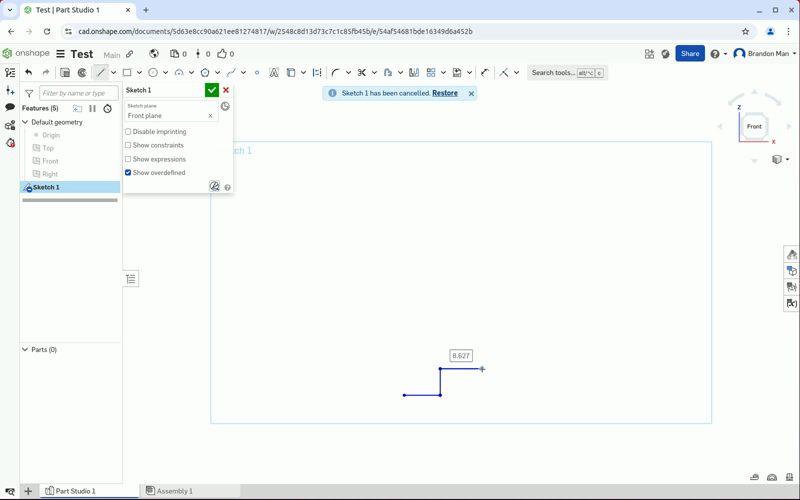
mouse_move(512, 368)
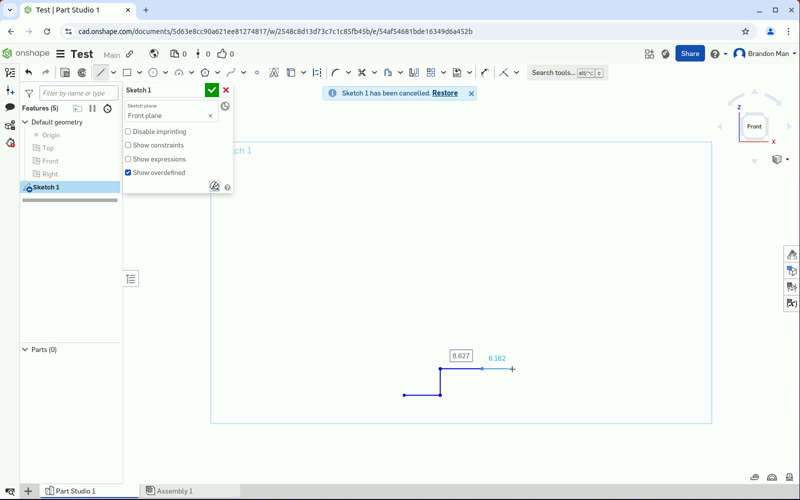
mouse_move(482, 395)
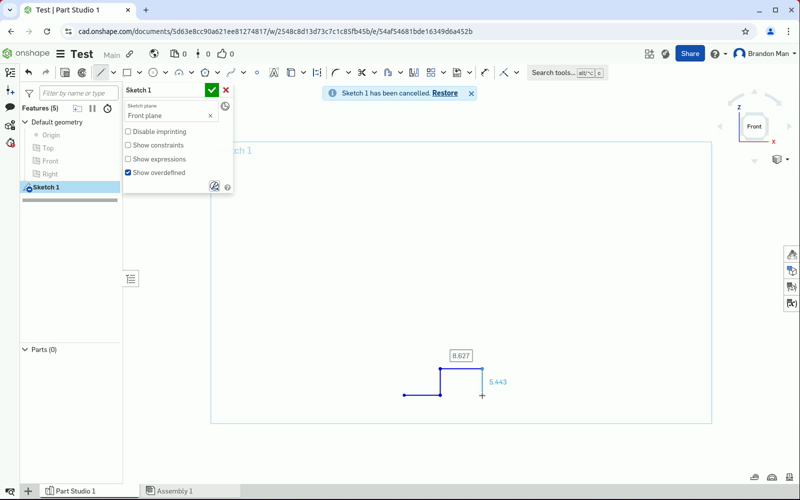
click(482, 395)
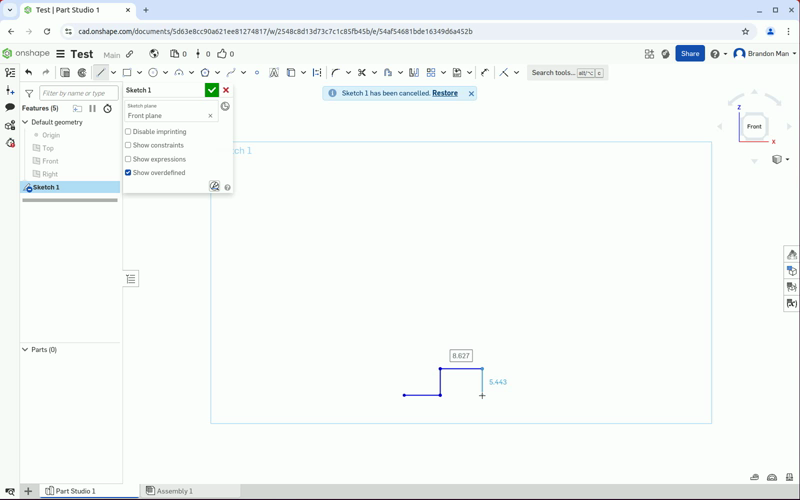
key_up(shift)
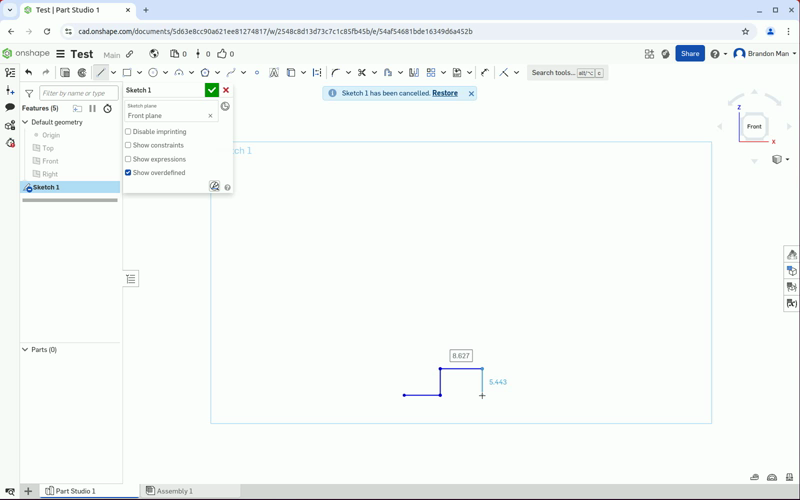
key_down(shift)
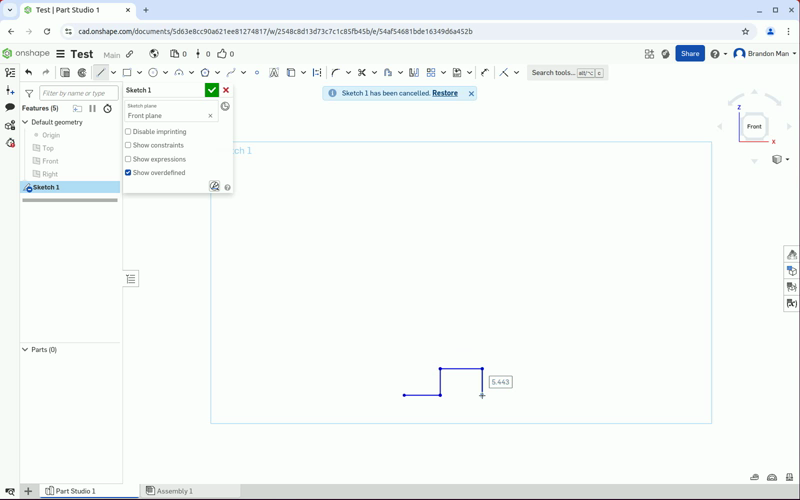
mouse_move(512, 395)
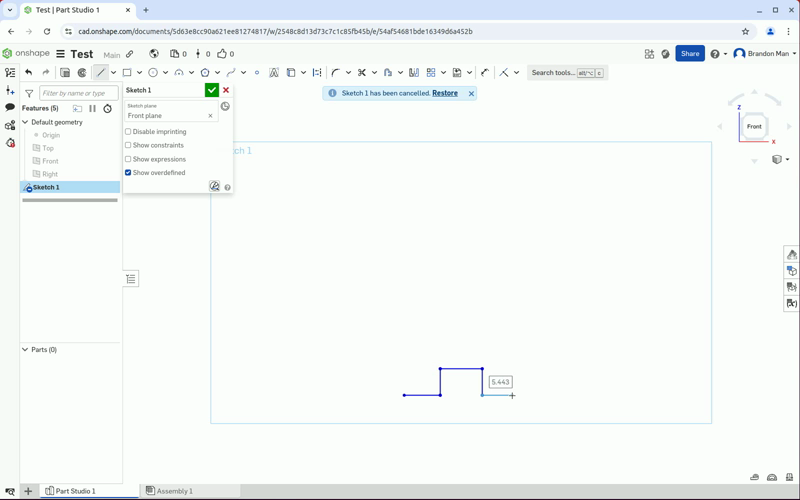
mouse_move(516, 395)
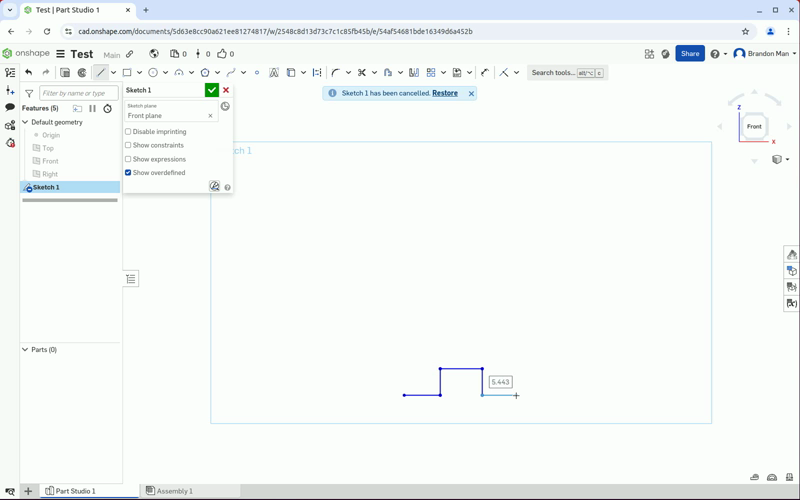
click(516, 395)
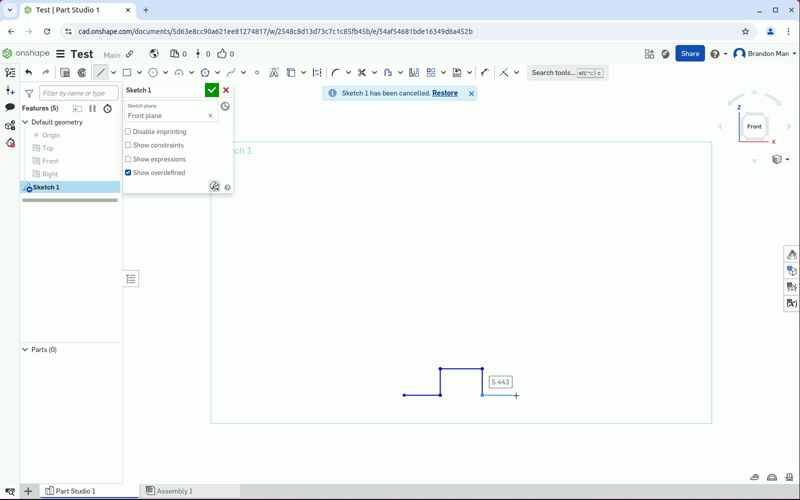
key_up(shift)
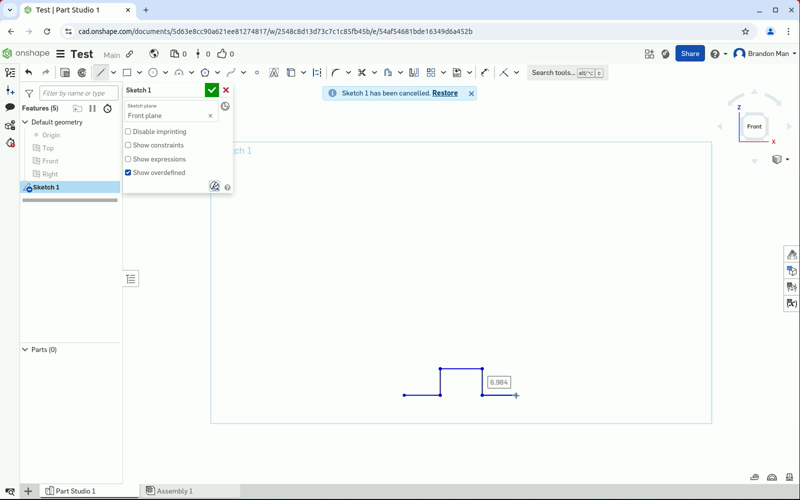
key_down(shift)
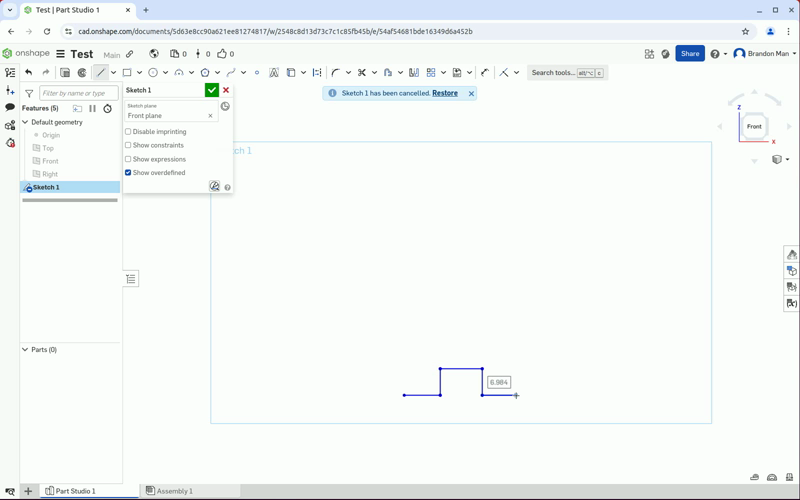
mouse_move(516, 283)
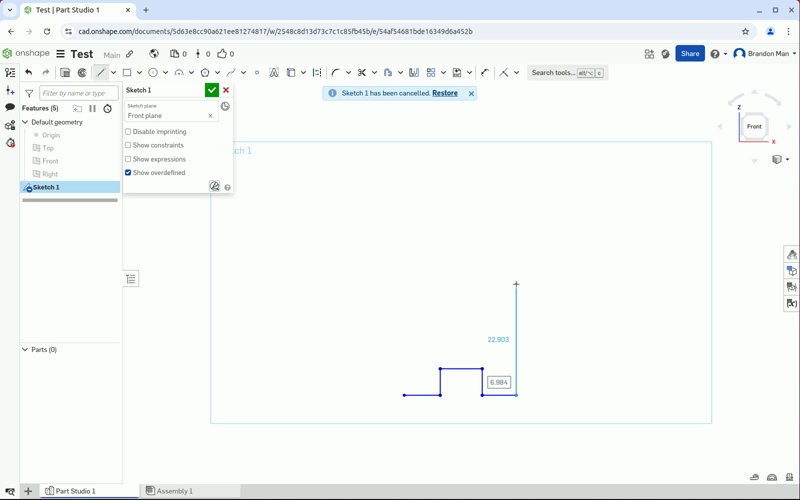
click(516, 283)
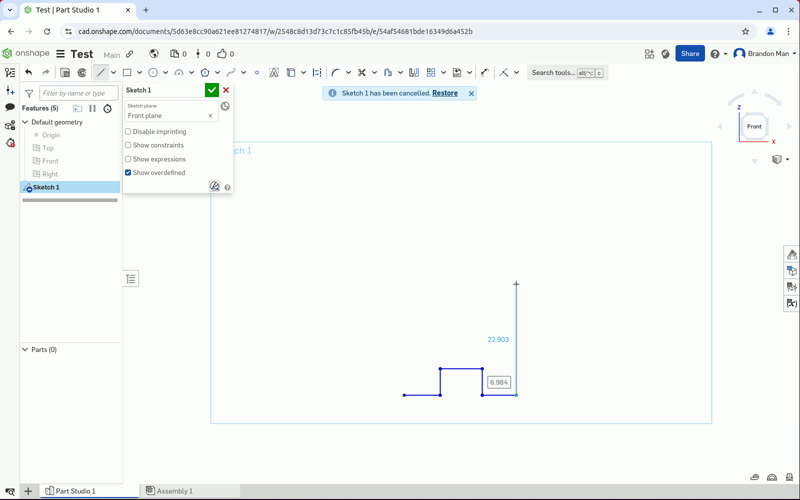
key_up(shift)
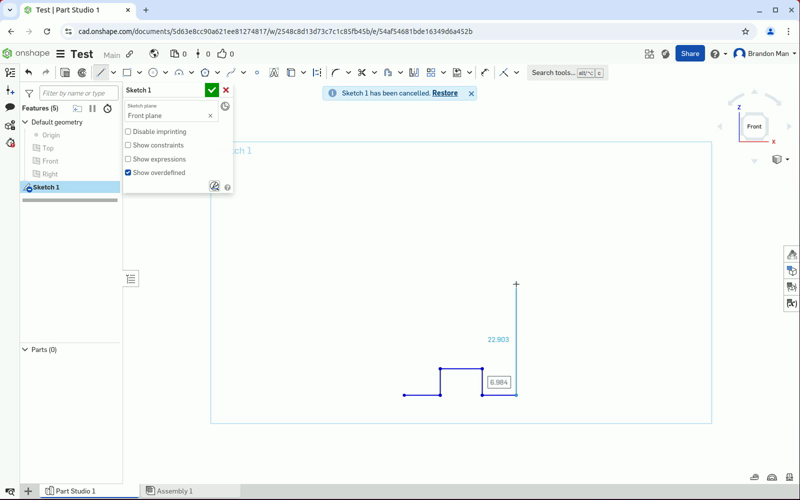
key(esc)
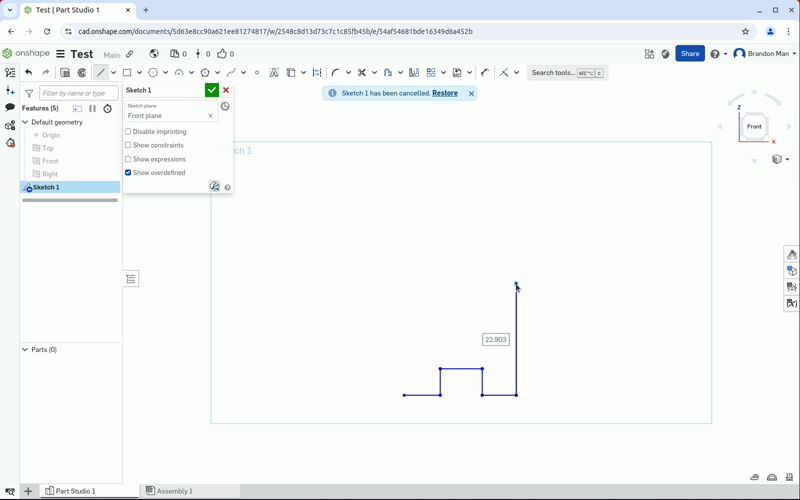
key(a)
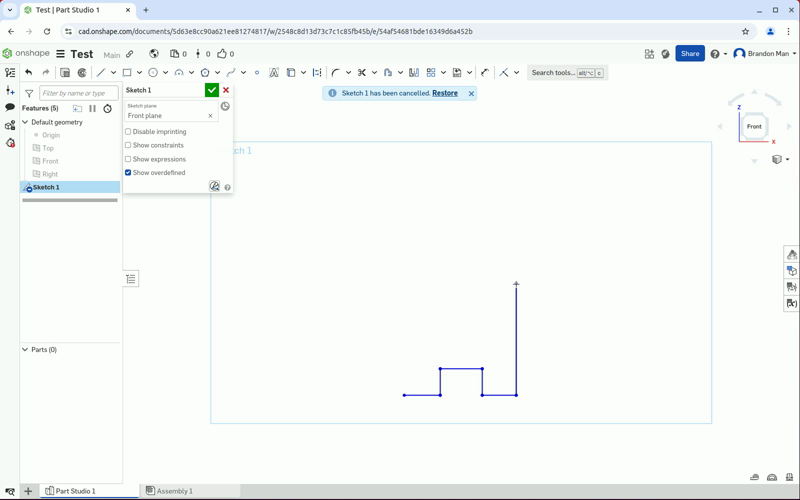
mouse_move(516, 283)
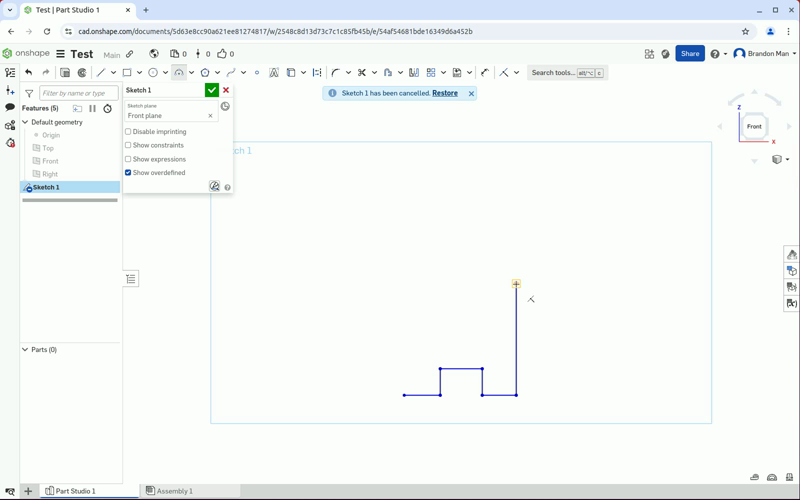
click(516, 283)
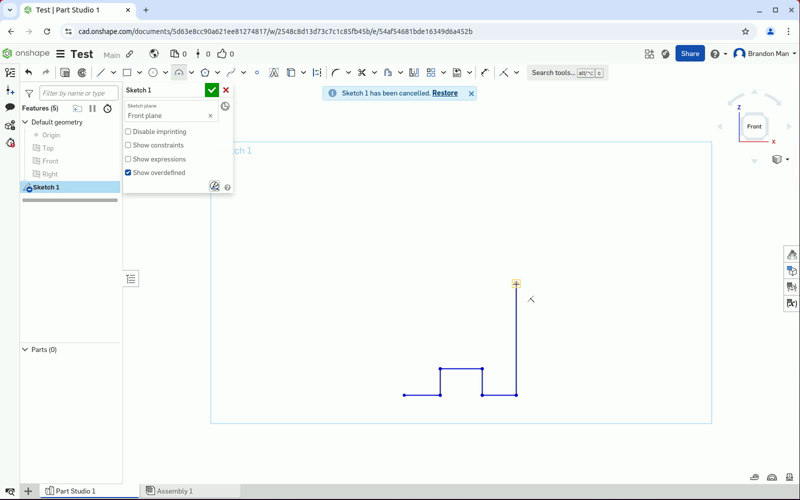
key_down(shift)
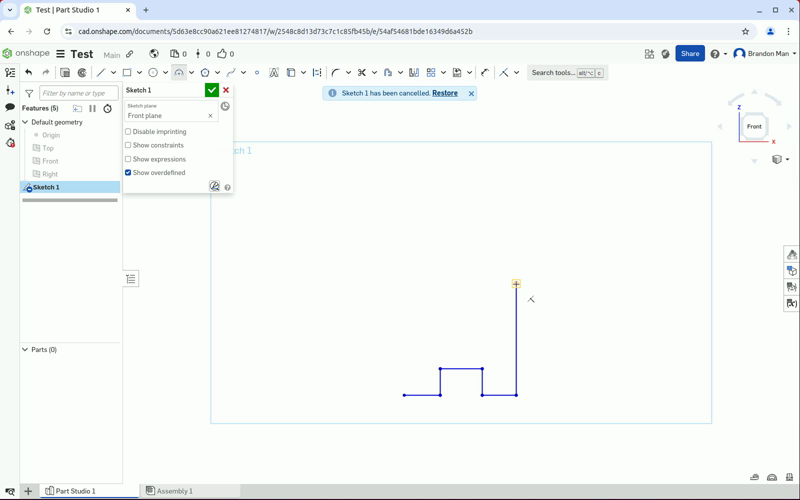
mouse_move(404, 283)
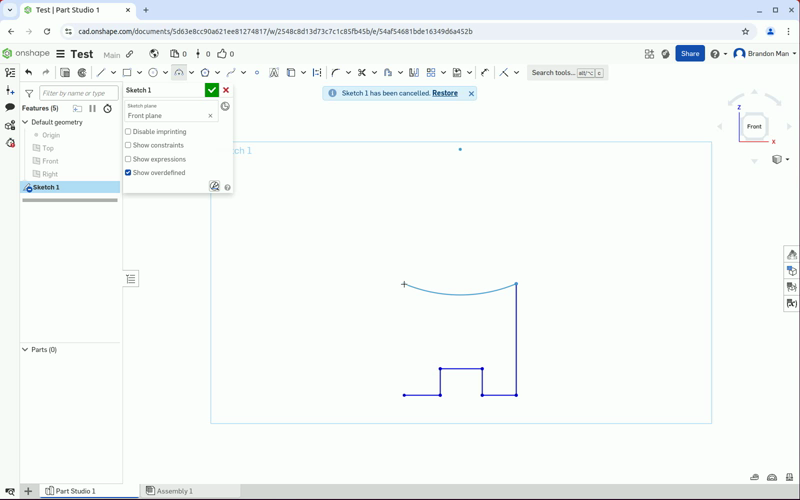
click(404, 283)
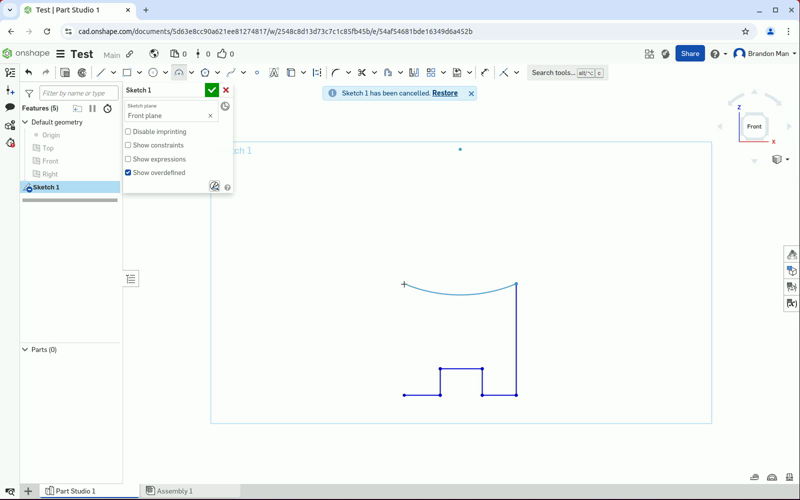
mouse_move(460, 228)
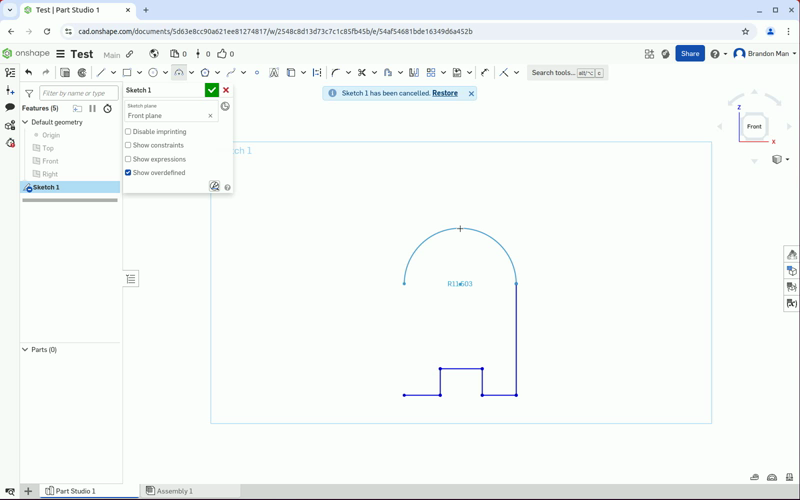
click(460, 228)
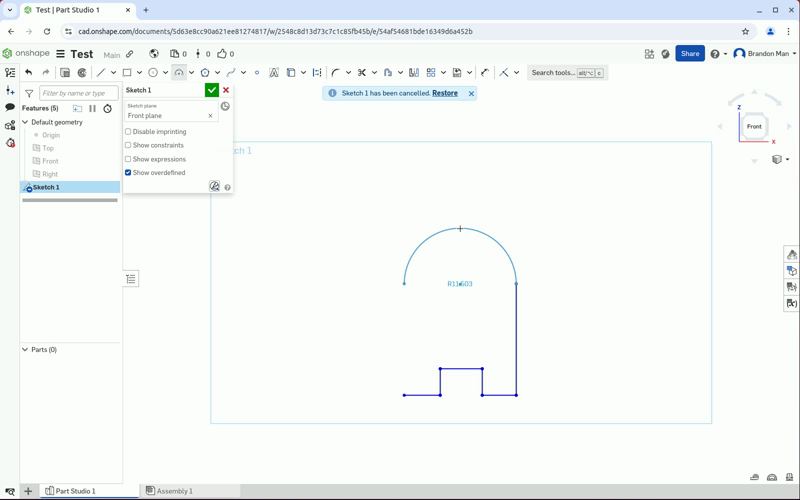
key_up(shift)
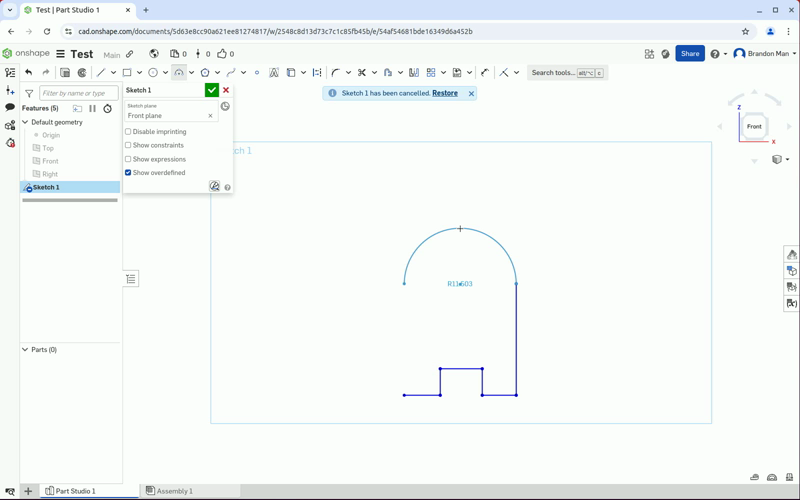
key(esc)
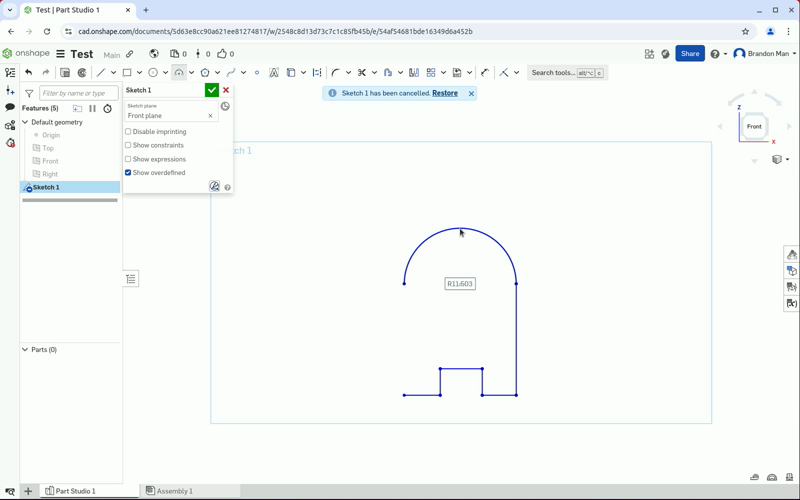
key(l)
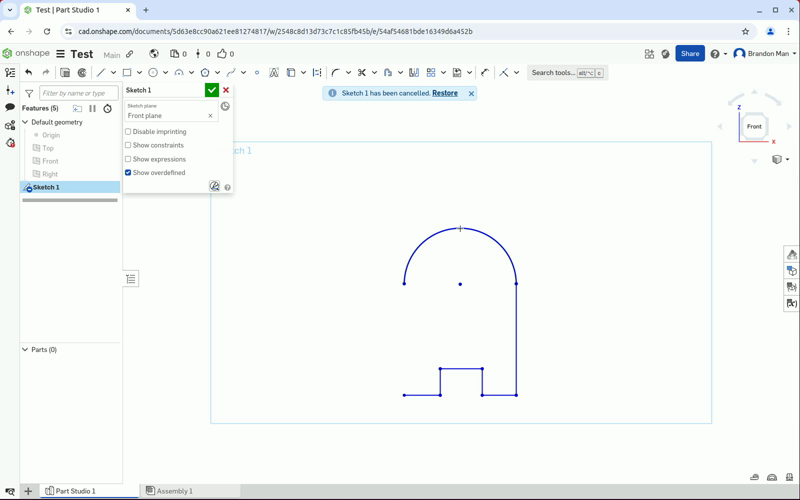
mouse_move(404, 283)
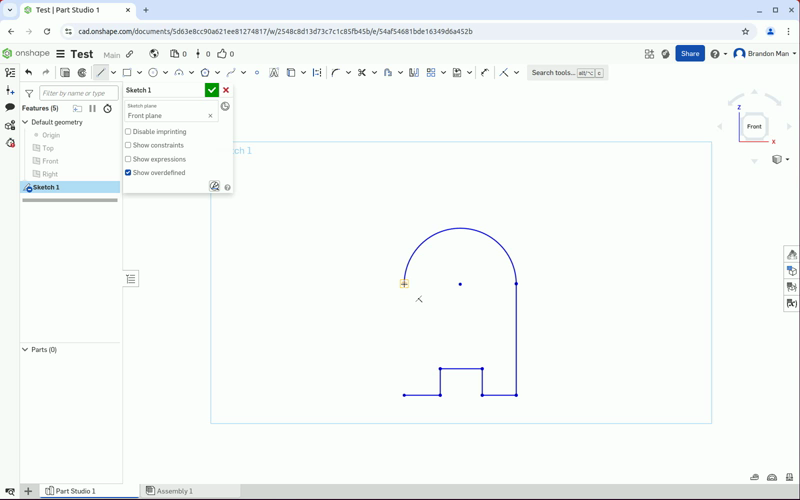
click(404, 283)
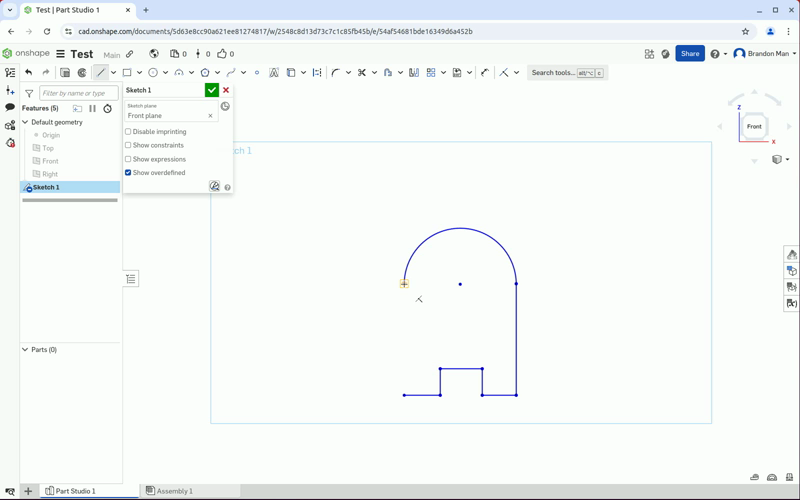
key_down(shift)
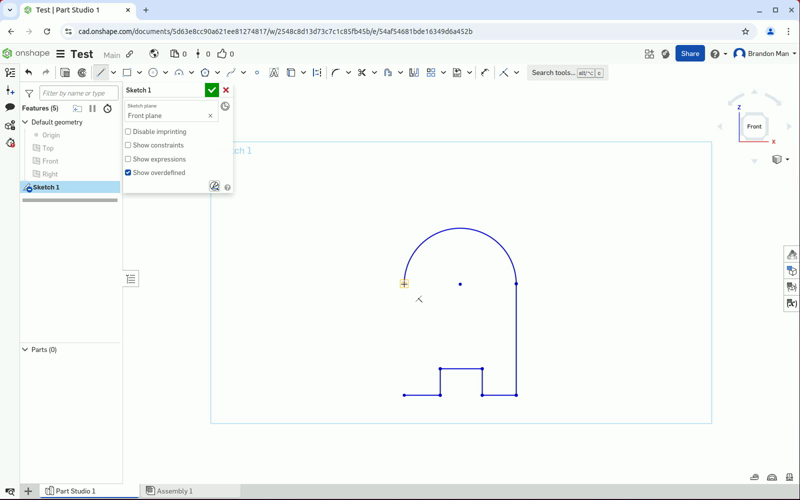
mouse_move(404, 395)
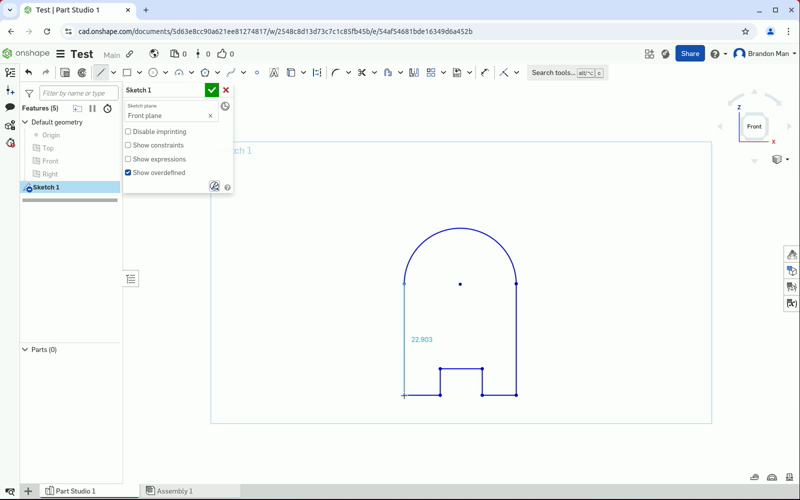
key_up(shift)
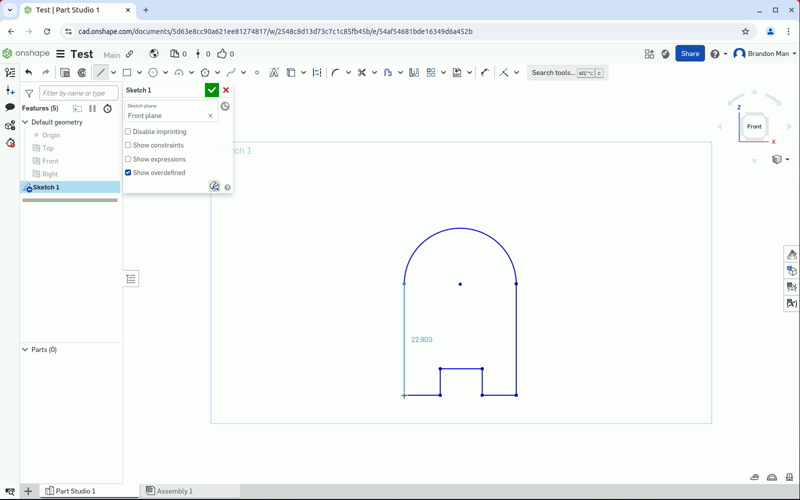
click(404, 395)
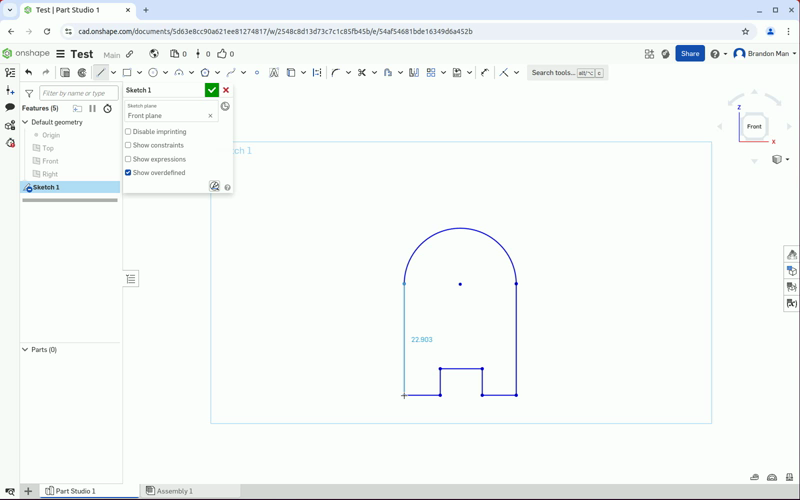
key(esc)
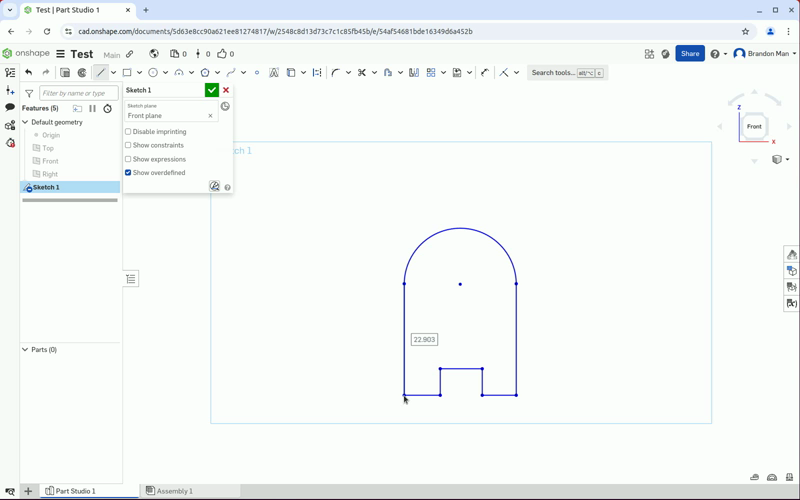
mouse_move(437, 247)
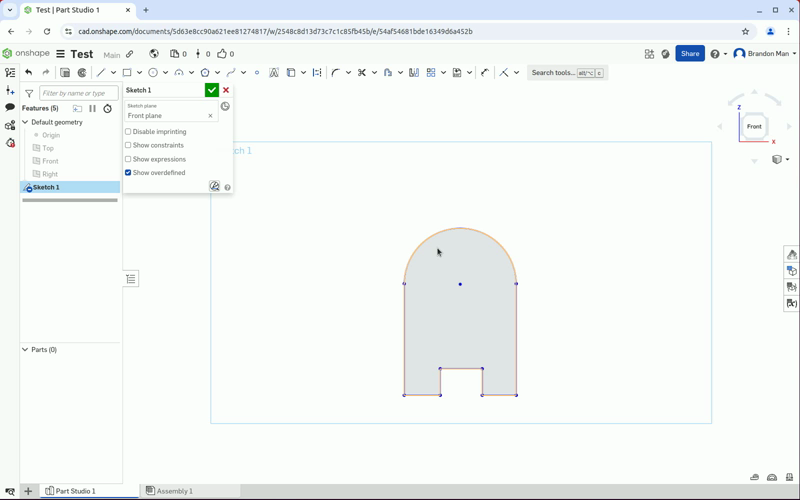
click(437, 247)
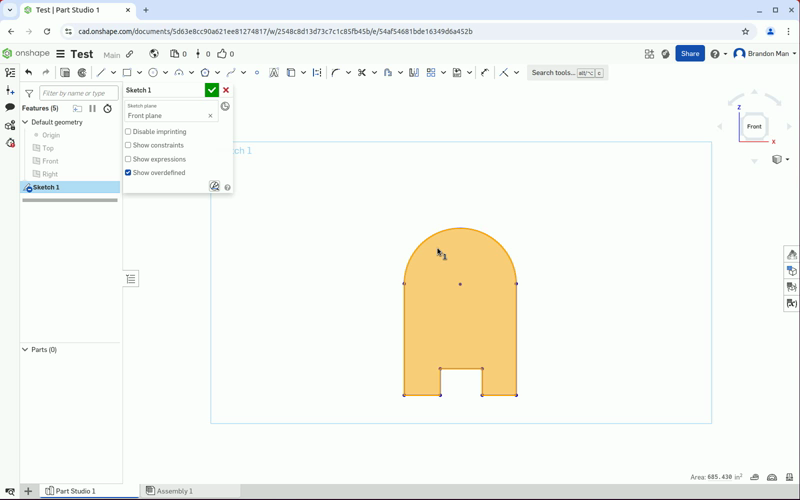
mouse_move(73, 352)
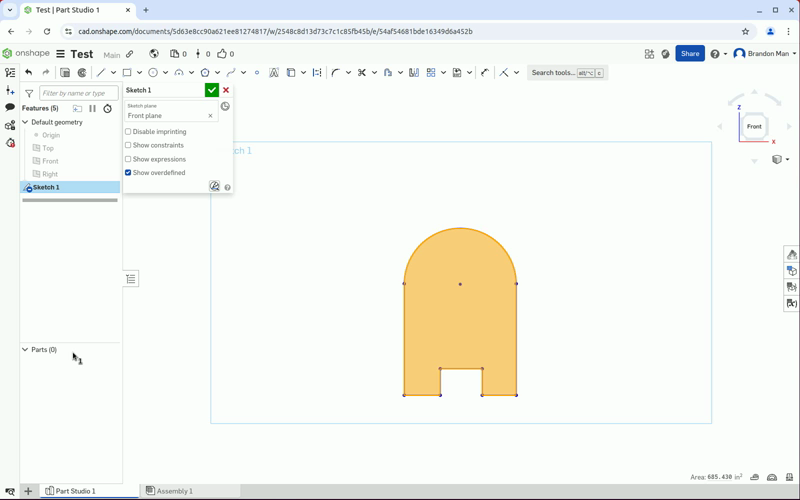
key(shift+y)
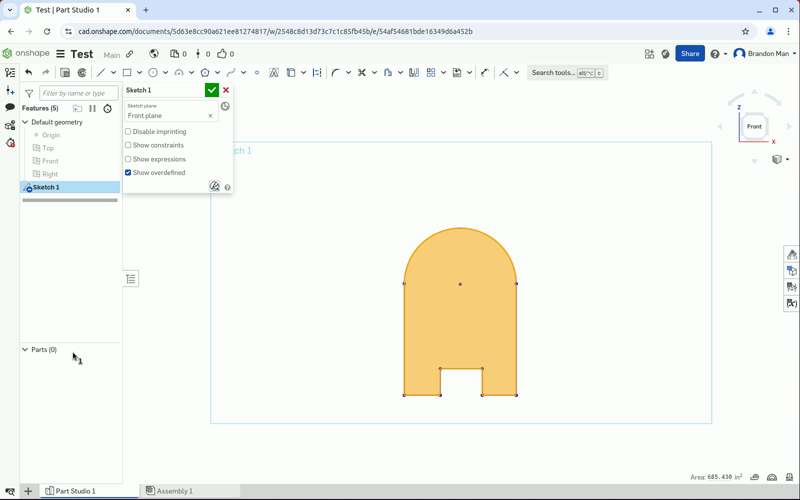
key(shift+e)
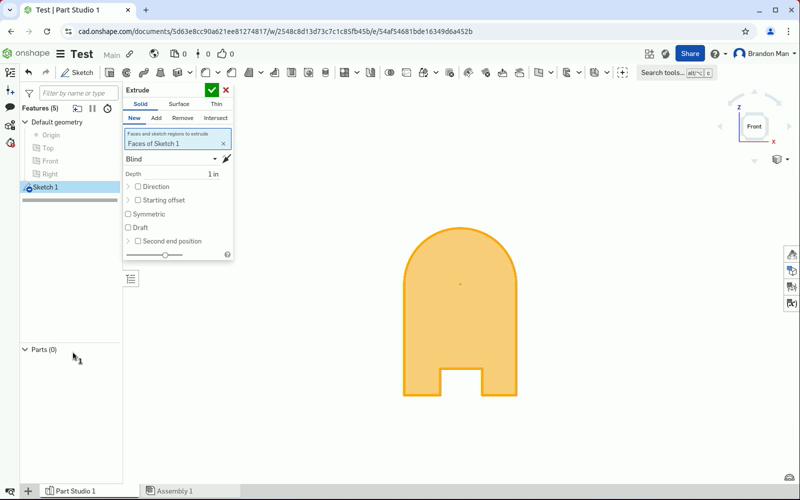
mouse_move(143, 106)
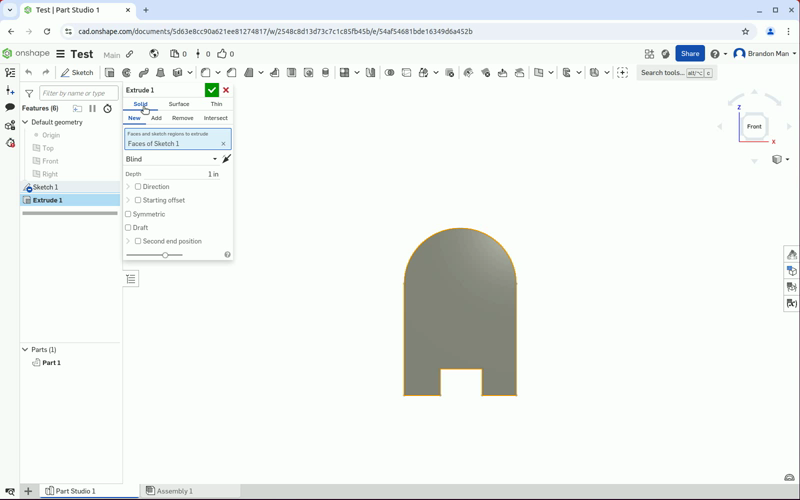
click(143, 106)
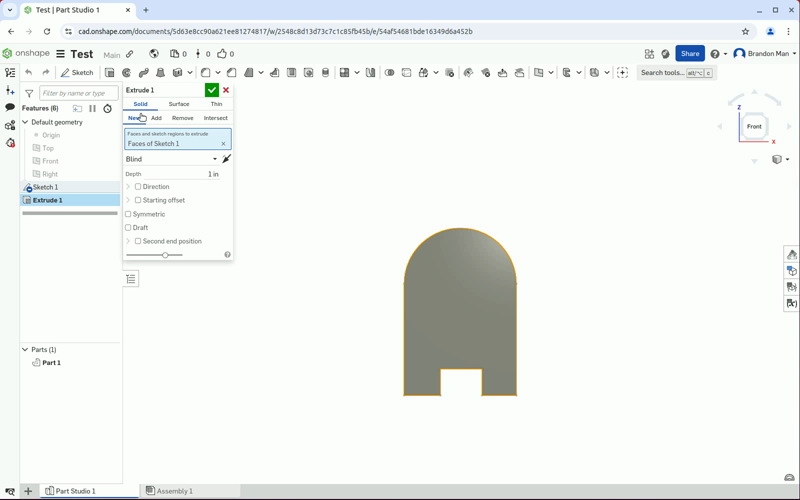
mouse_move(137, 120)
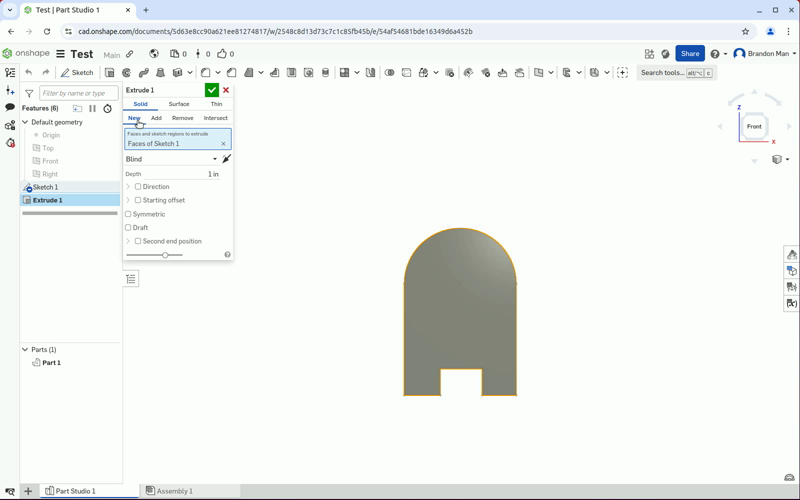
click(137, 120)
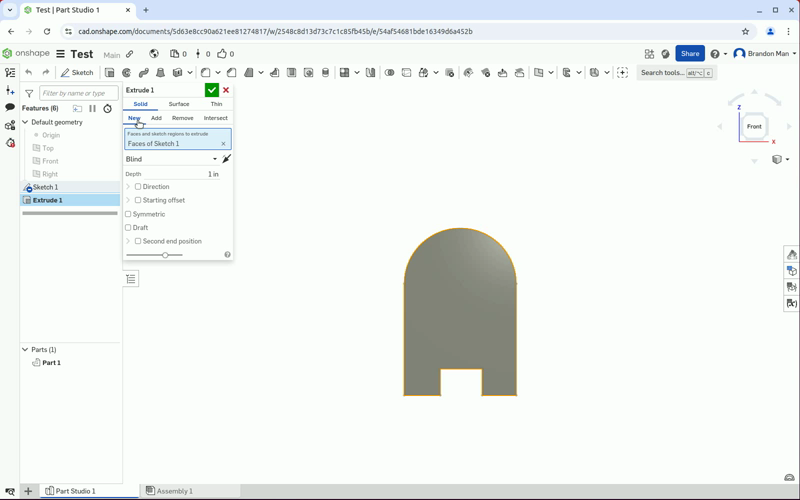
key(tab, 4)
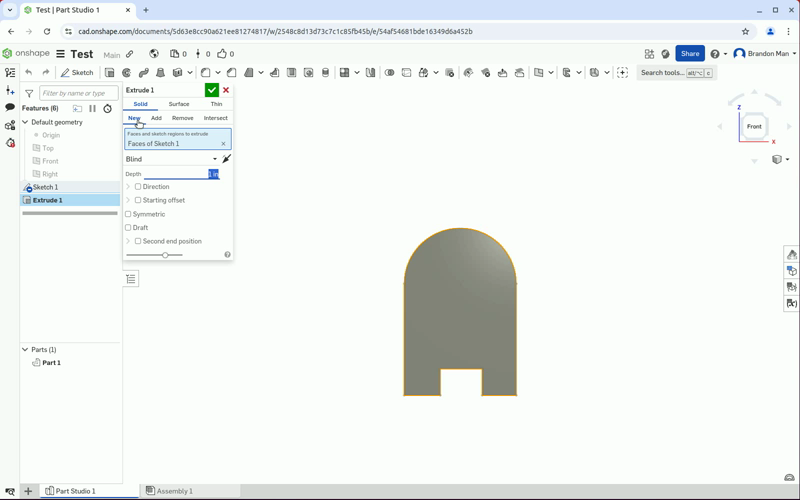
text(7.221)
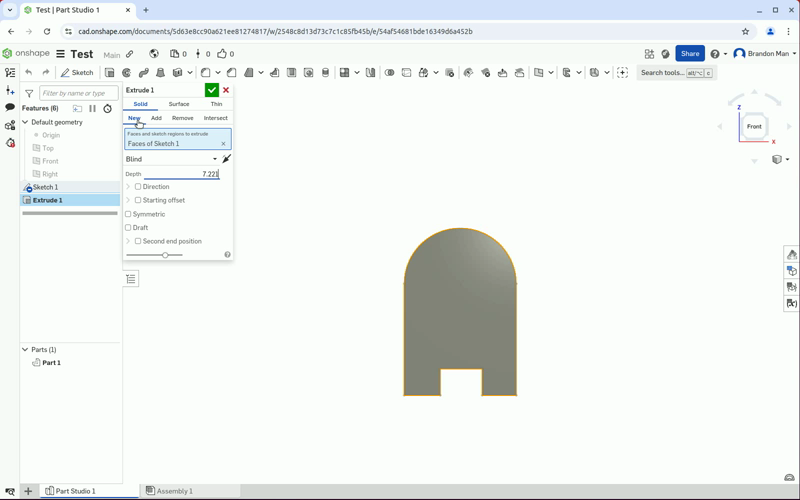
key(enter)
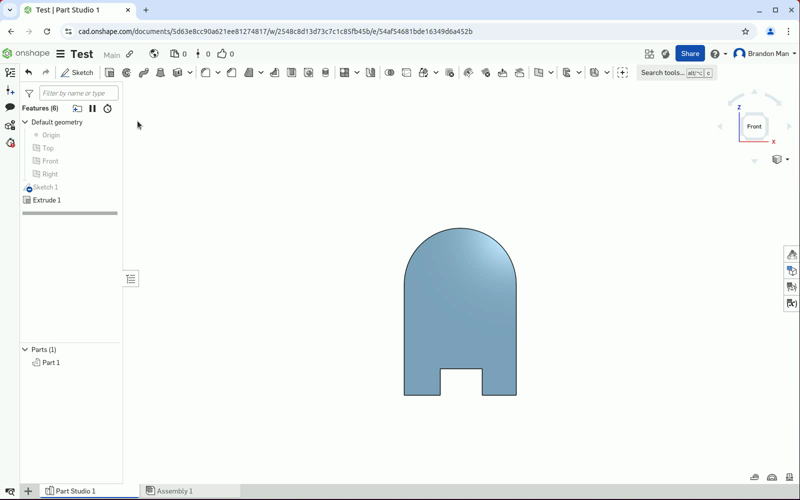
key(shift+h)
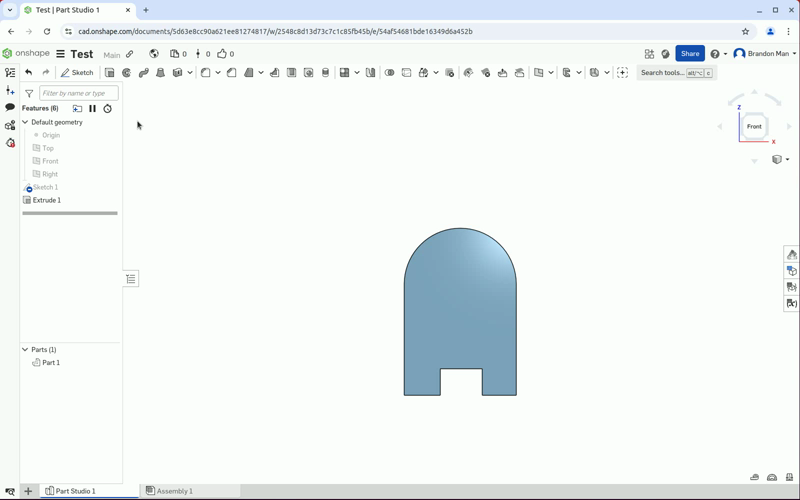
key(shift+h)
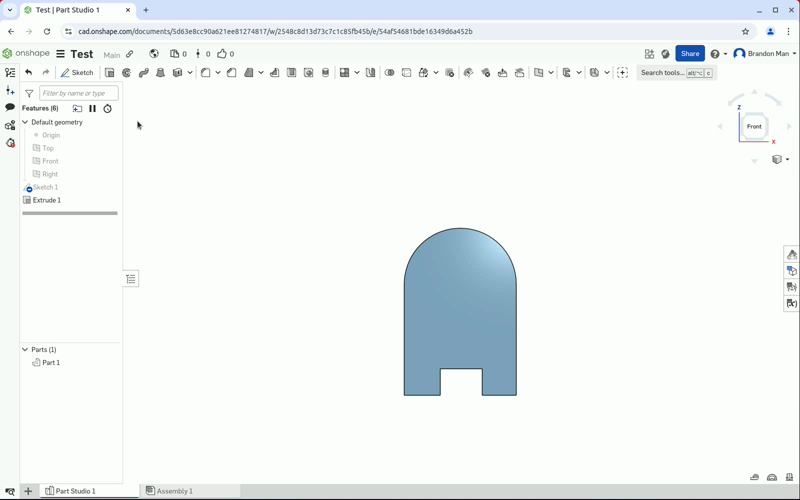
mouse_move(73, 189)
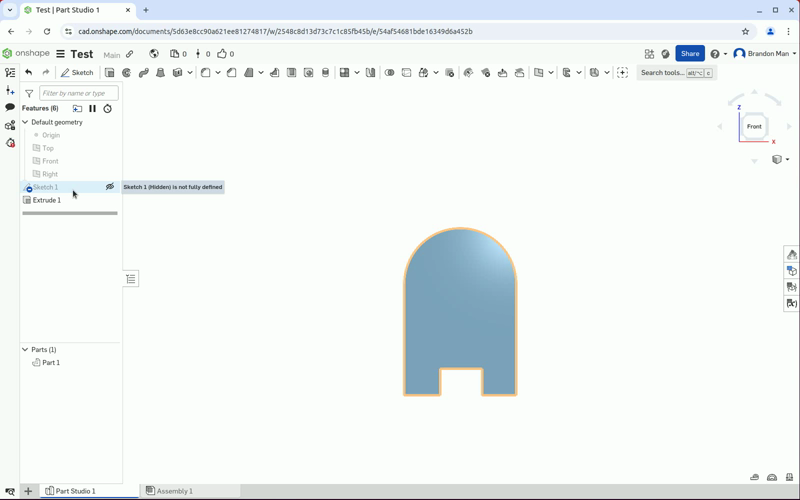
click(73, 189)
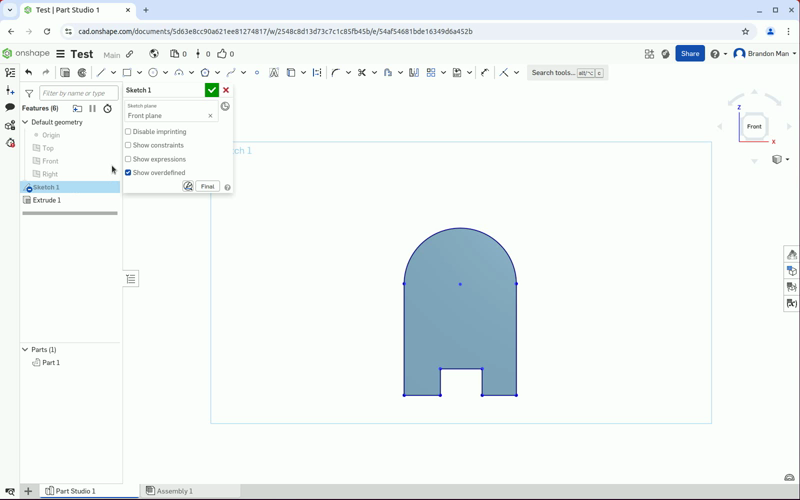
mouse_move(229, 92)
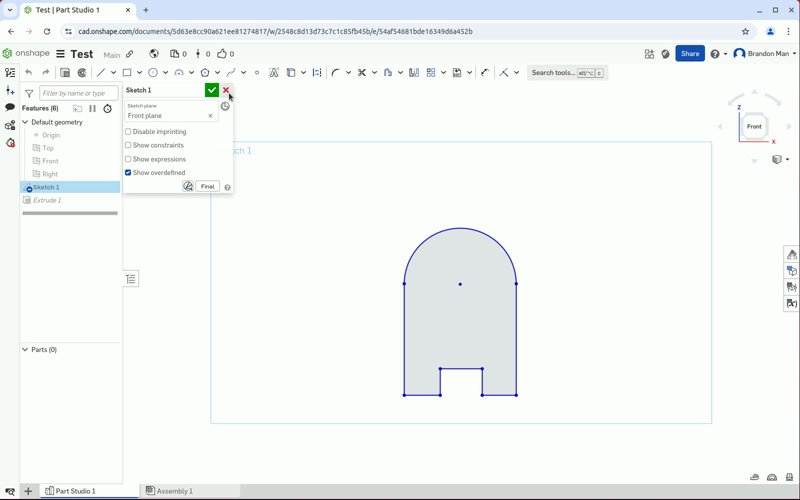
click(229, 92)
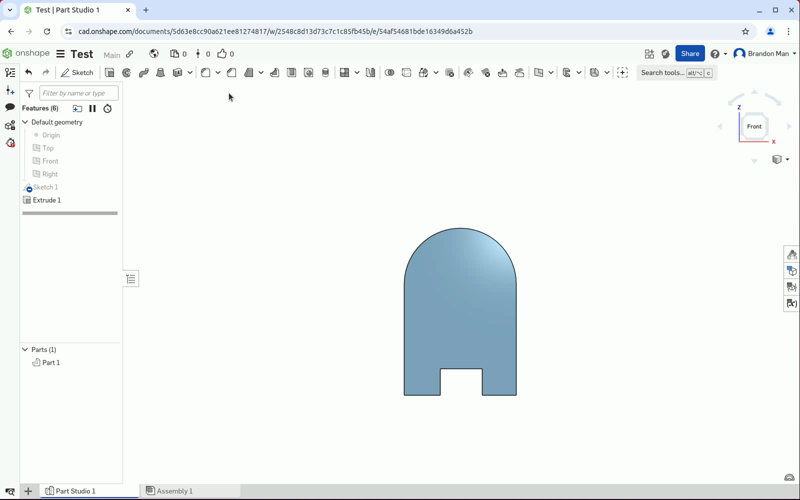
mouse_move(541, 75)
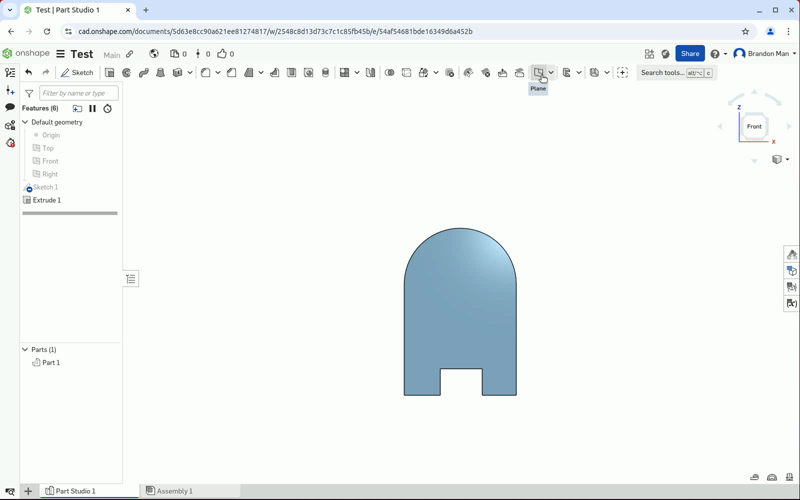
click(541, 75)
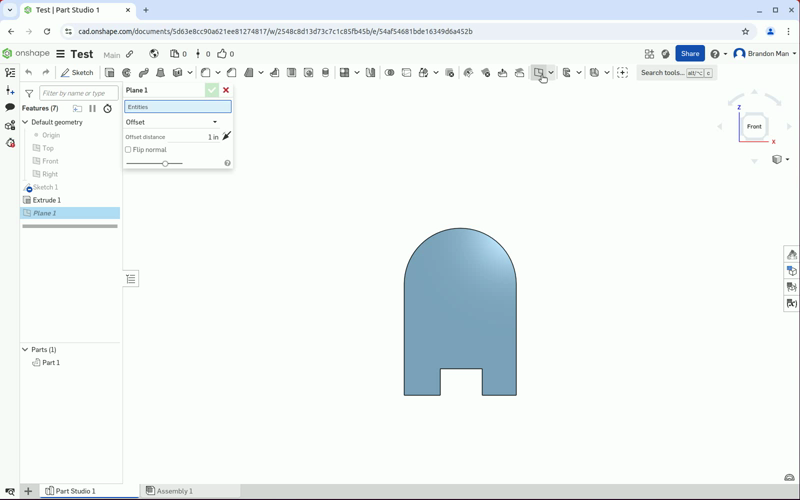
mouse_move(73, 163)
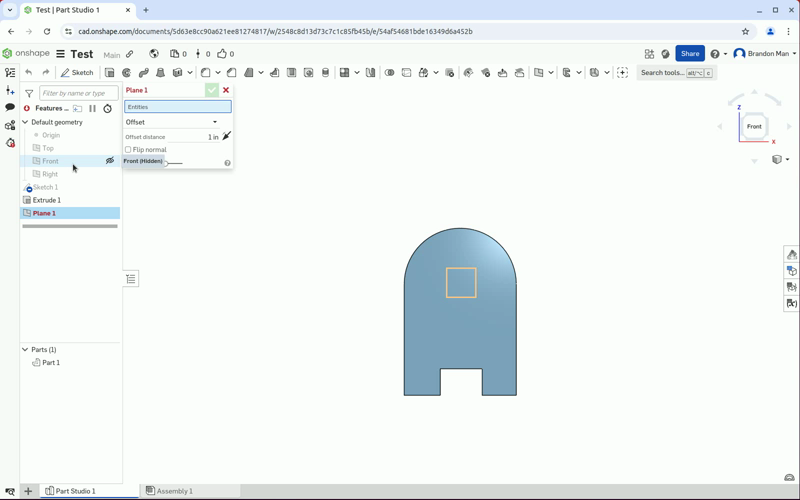
click(73, 163)
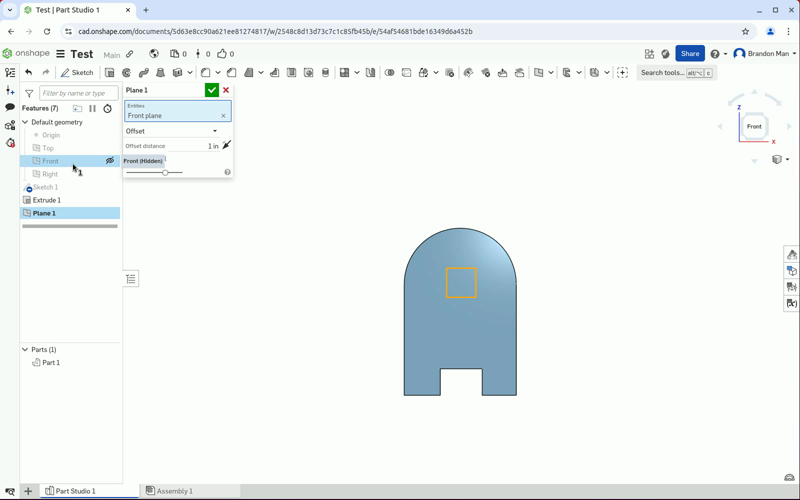
key(tab, 2)
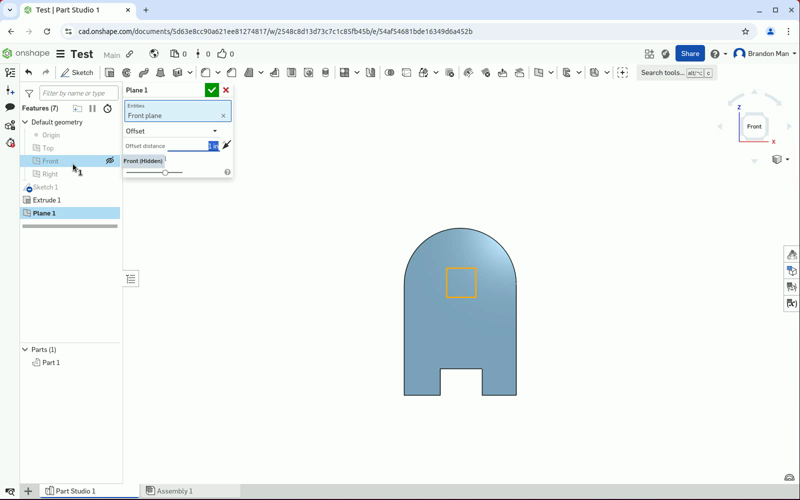
text(7.21)
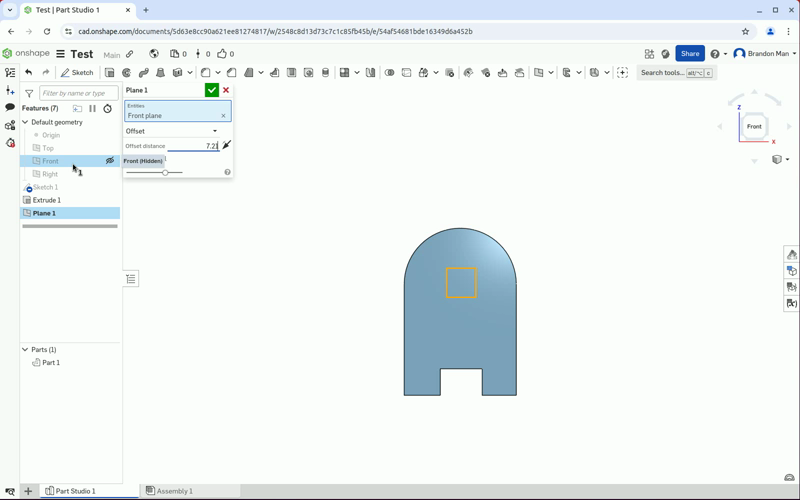
key(enter, 2)
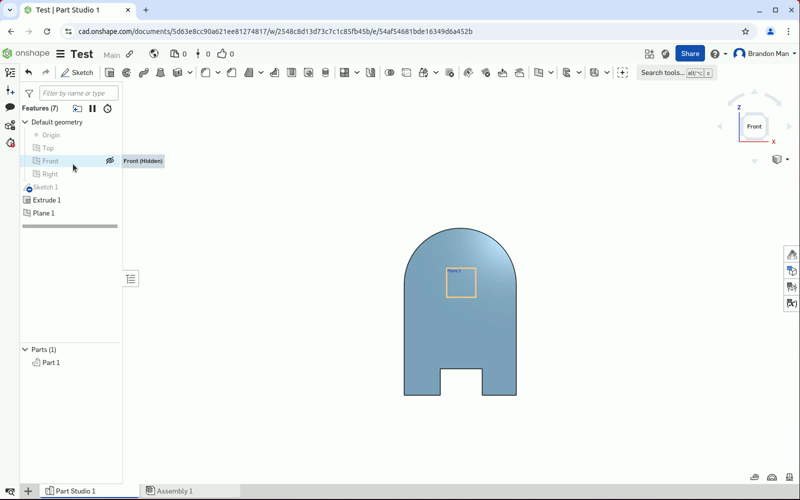
key(shift+s)
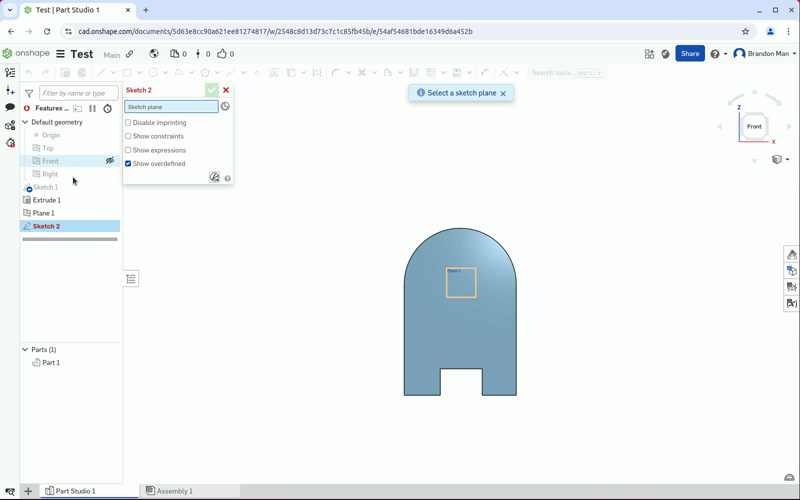
mouse_move(73, 215)
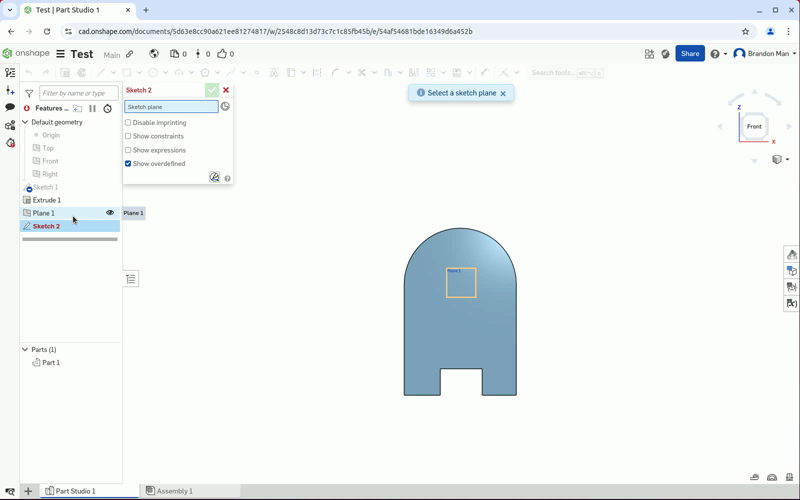
click(73, 215)
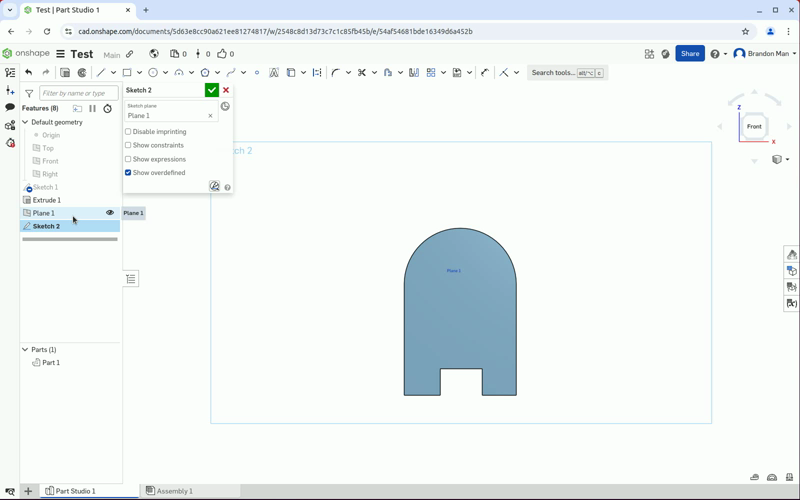
mouse_move(73, 352)
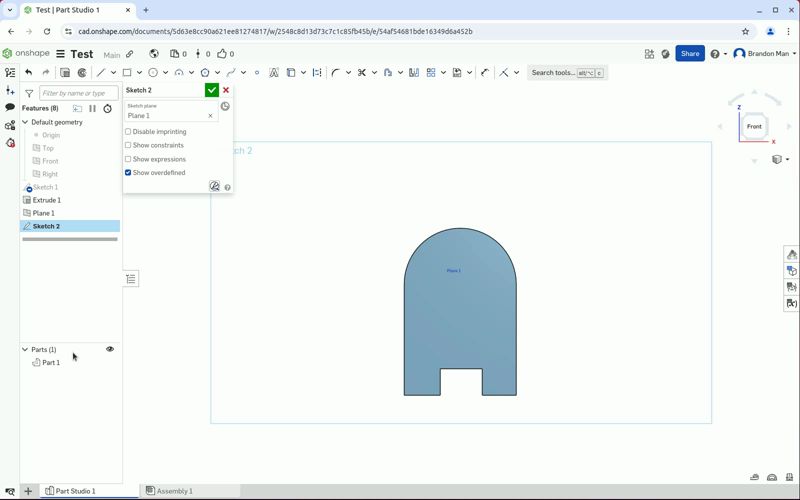
key(y)
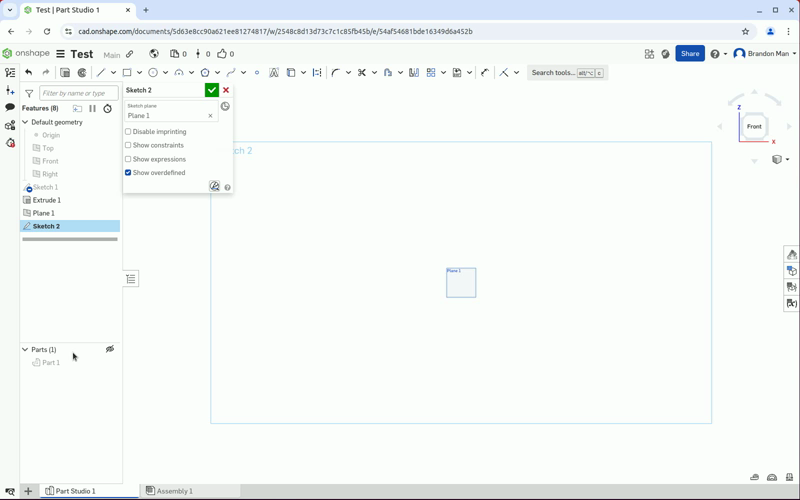
key(c)
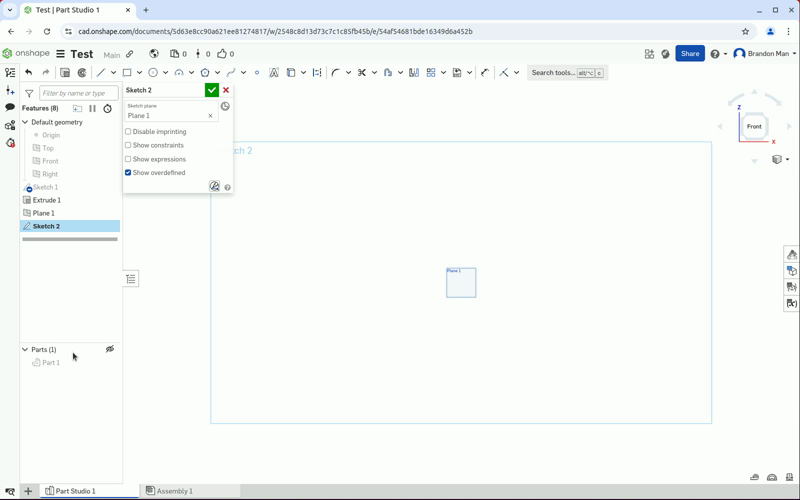
key_down(shift)
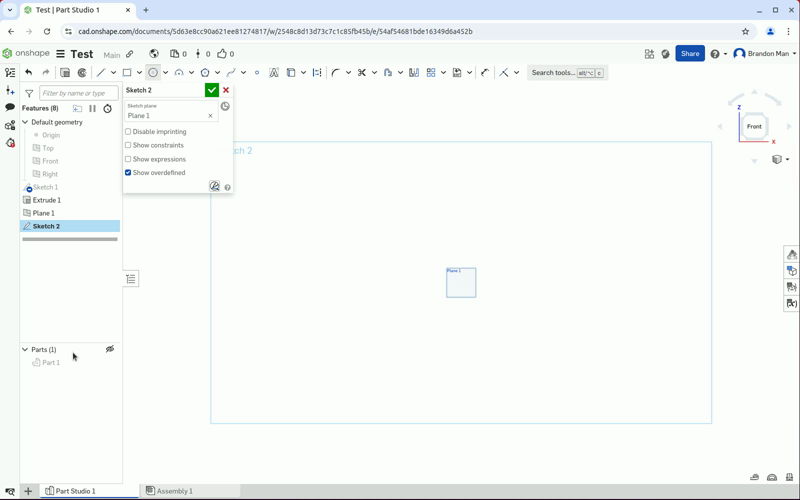
mouse_move(461, 282)
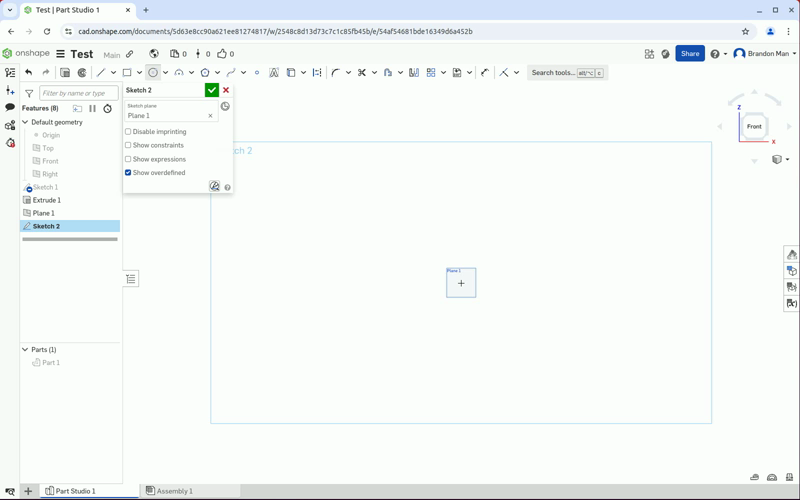
click(461, 282)
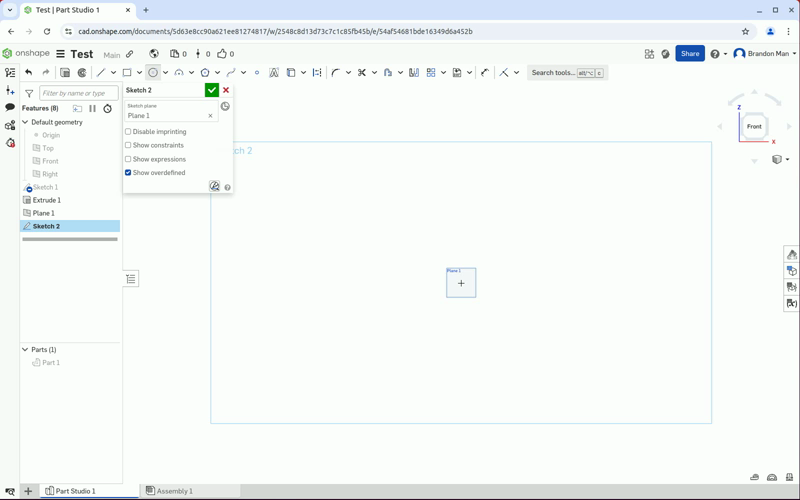
key_up(shift)
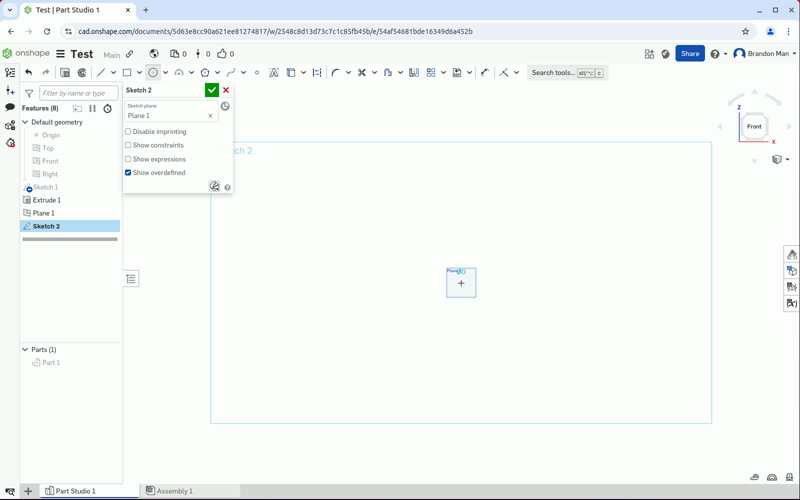
mouse_move(486, 282)
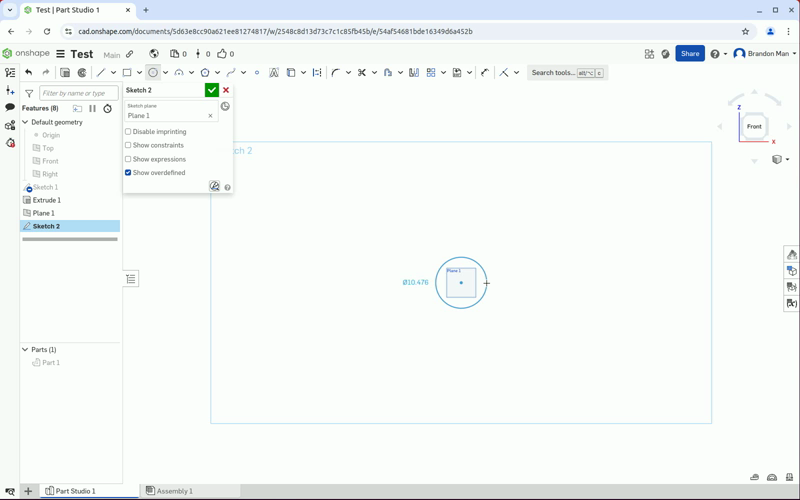
click(486, 282)
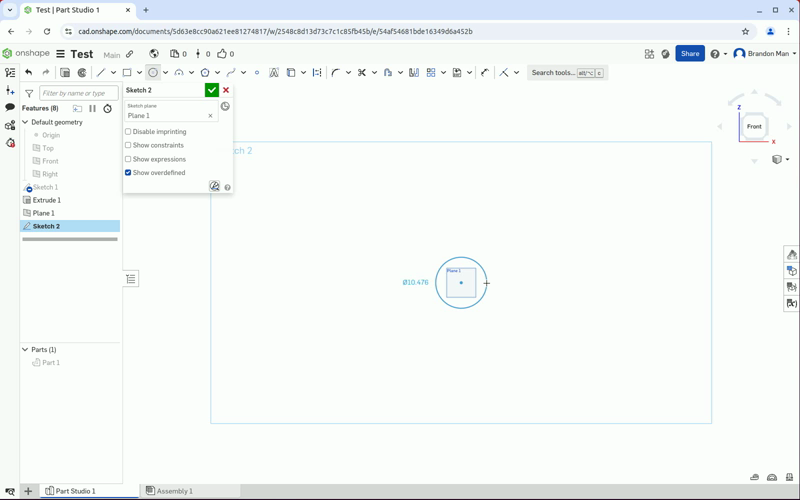
key(esc)
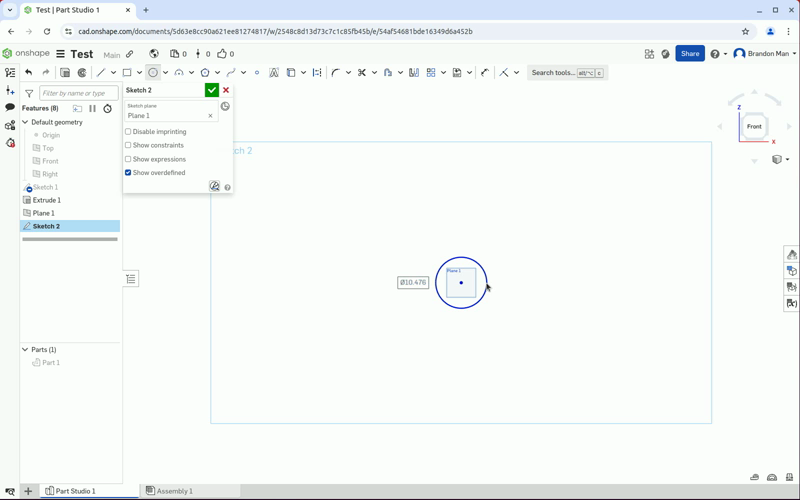
mouse_move(443, 296)
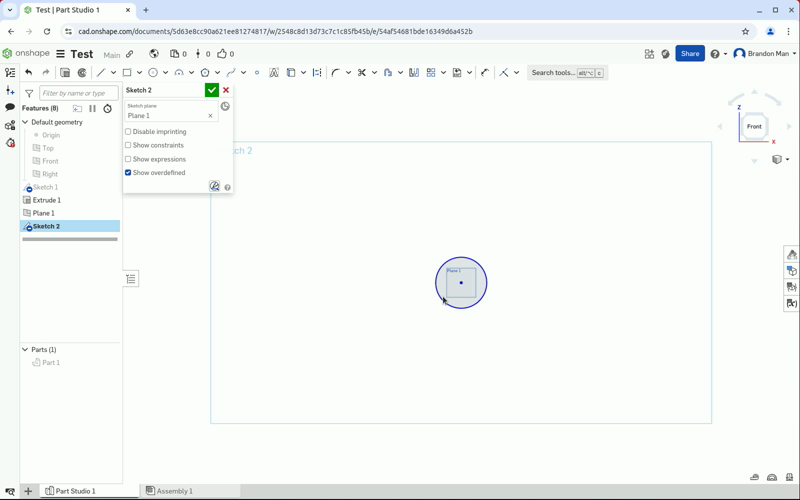
click(443, 296)
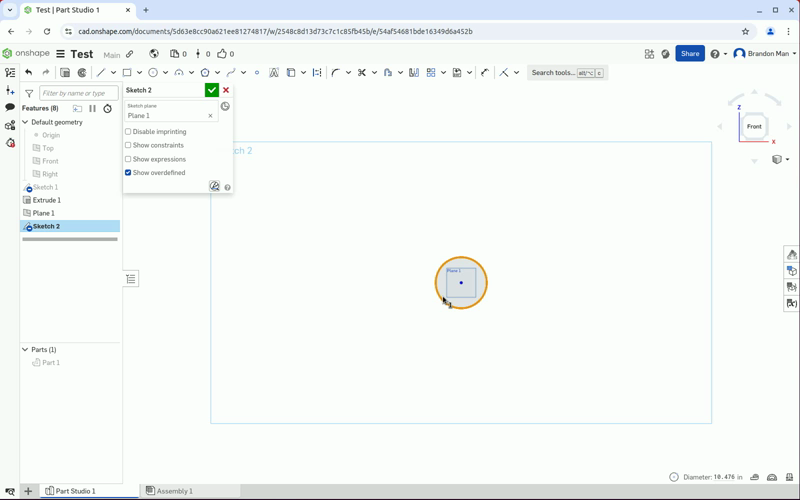
mouse_move(73, 352)
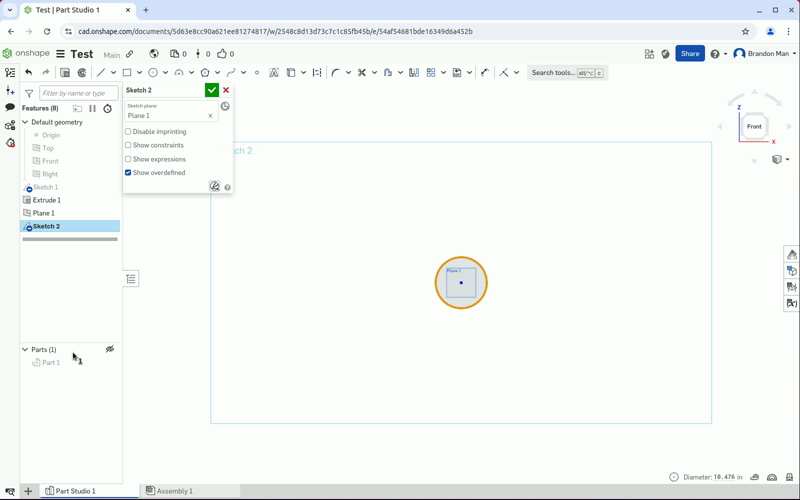
key(shift+y)
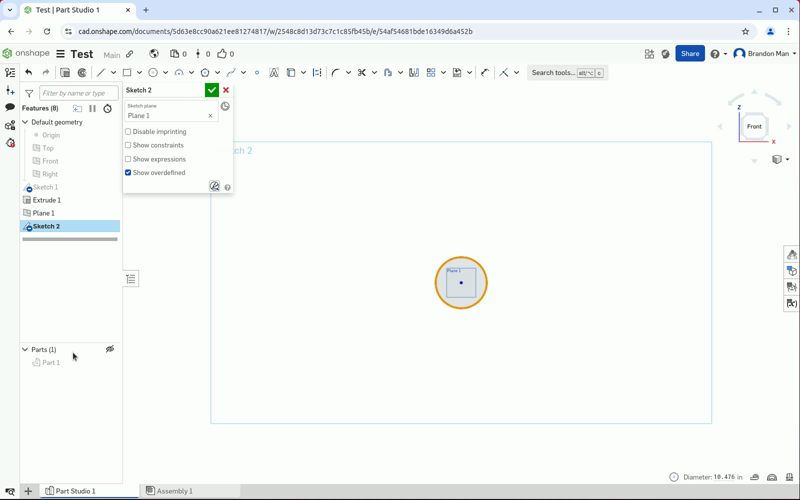
key(shift+e)
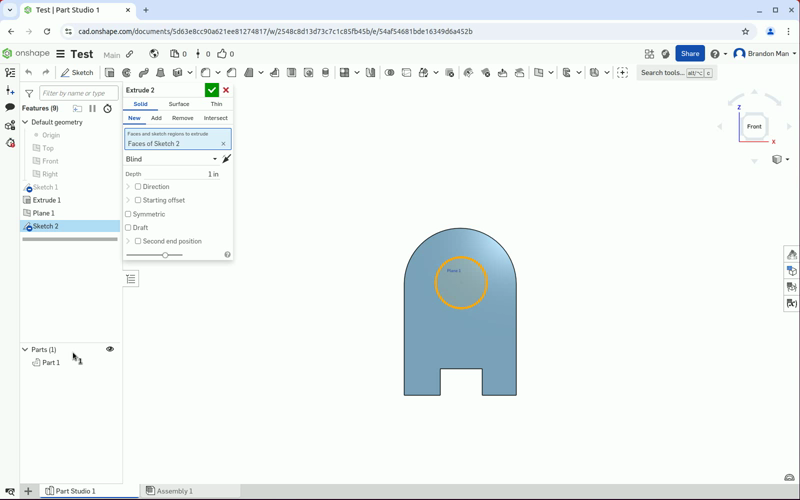
mouse_move(143, 106)
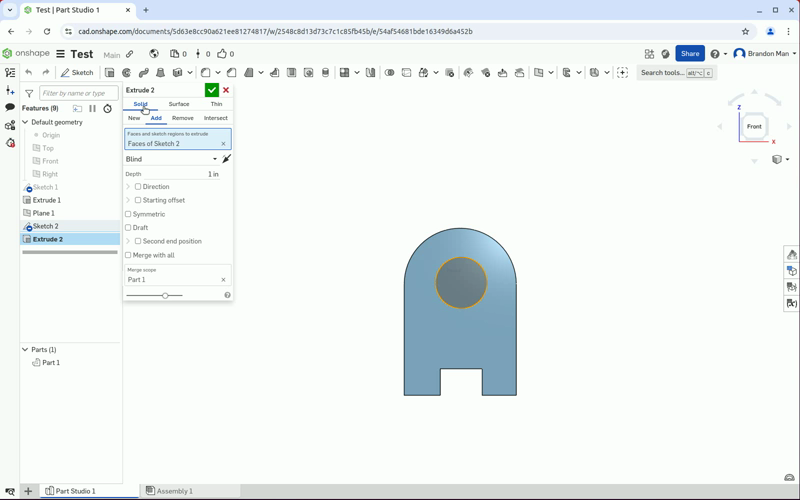
click(143, 106)
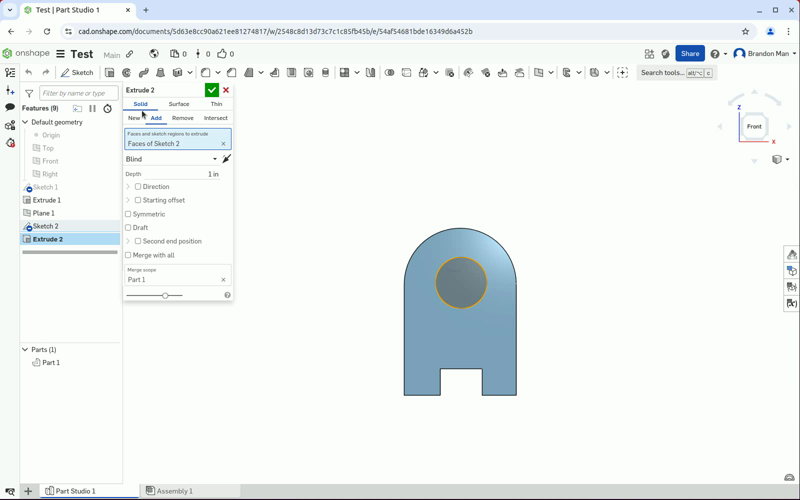
mouse_move(137, 120)
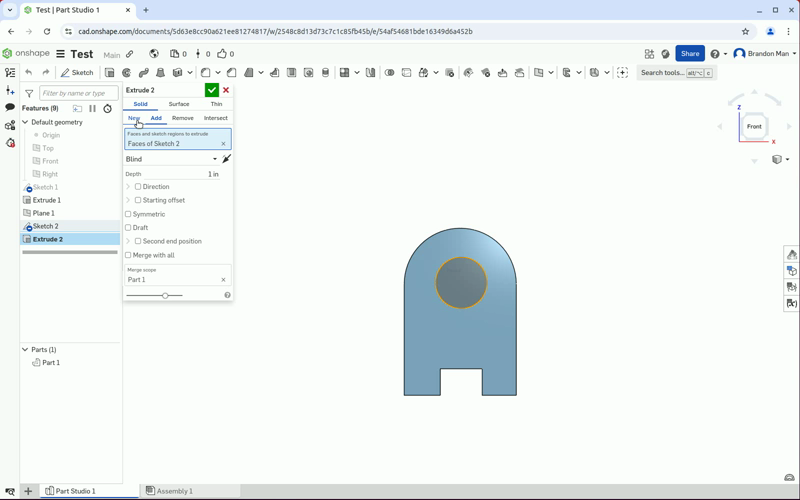
click(137, 120)
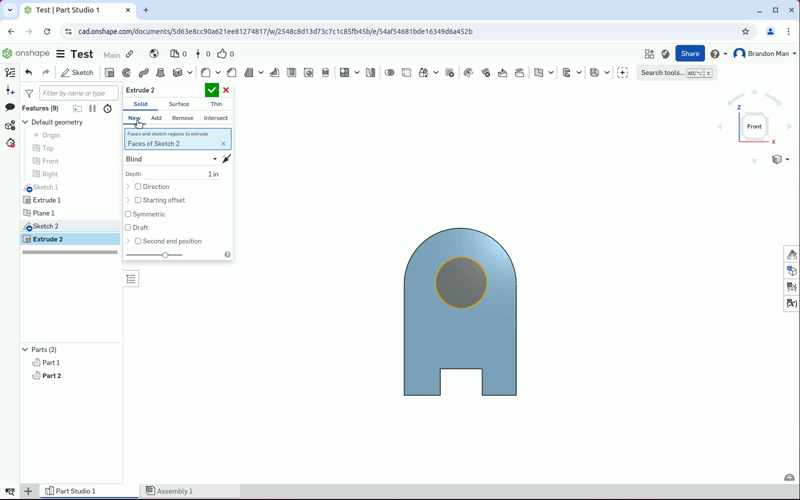
key(tab, 4)
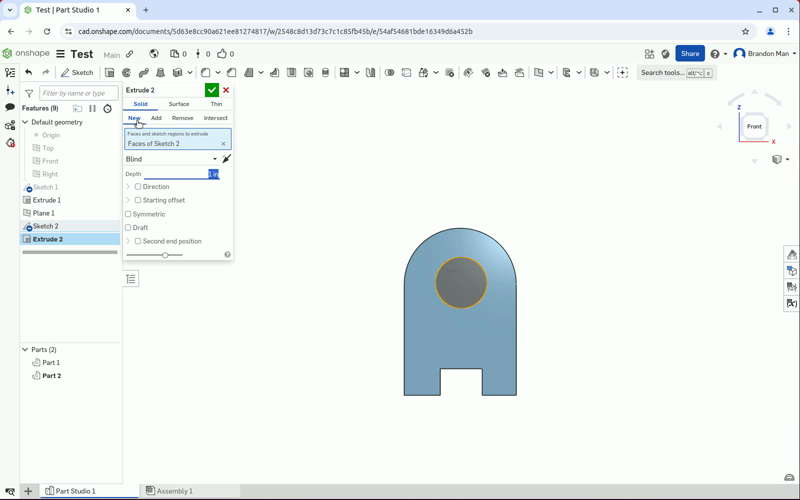
text(5.777)
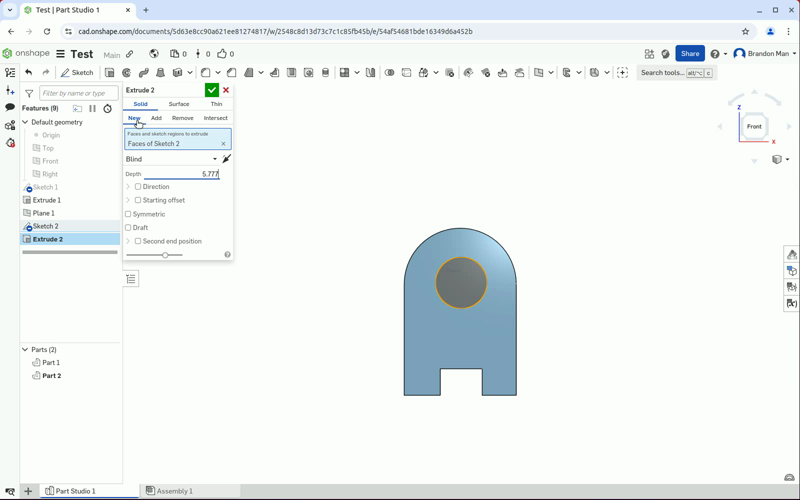
key(enter)
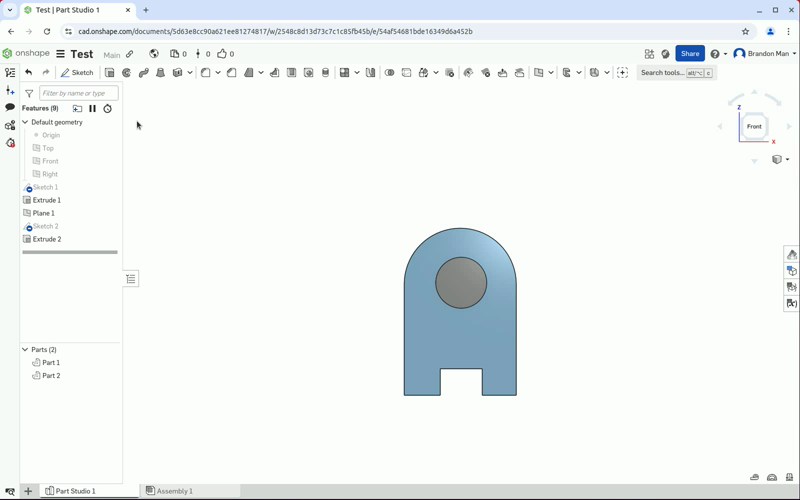
key(shift+h)
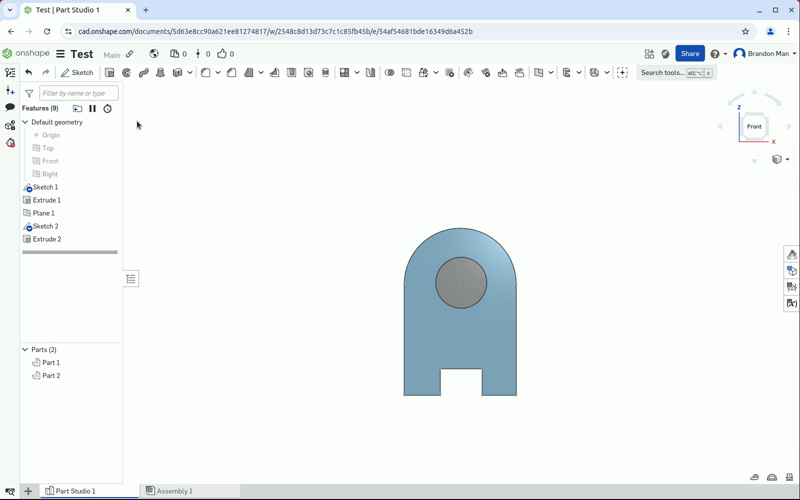
key(shift+h)
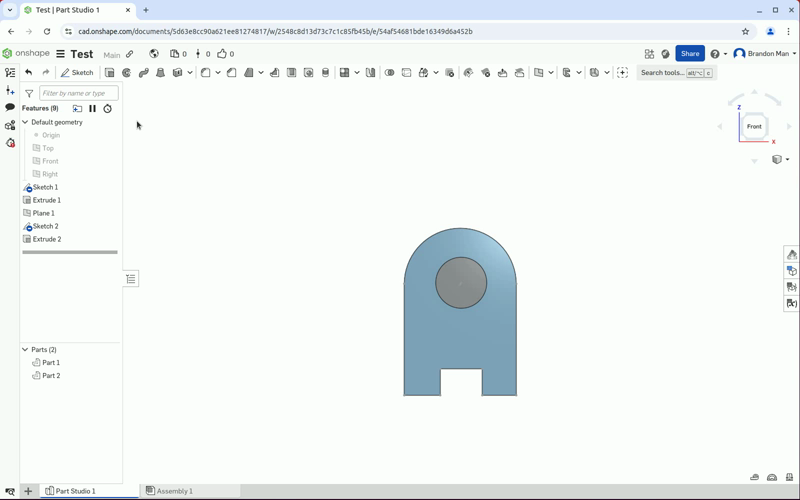
key(shift+7)
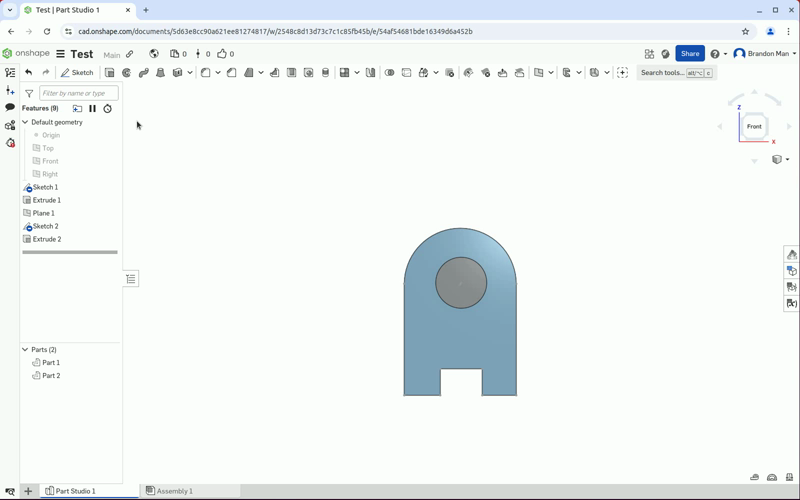
key(left, 2)
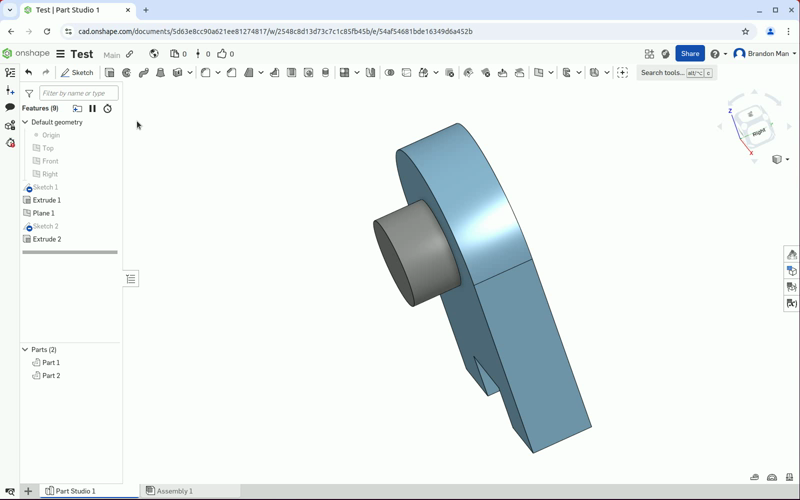
key(down, 2)
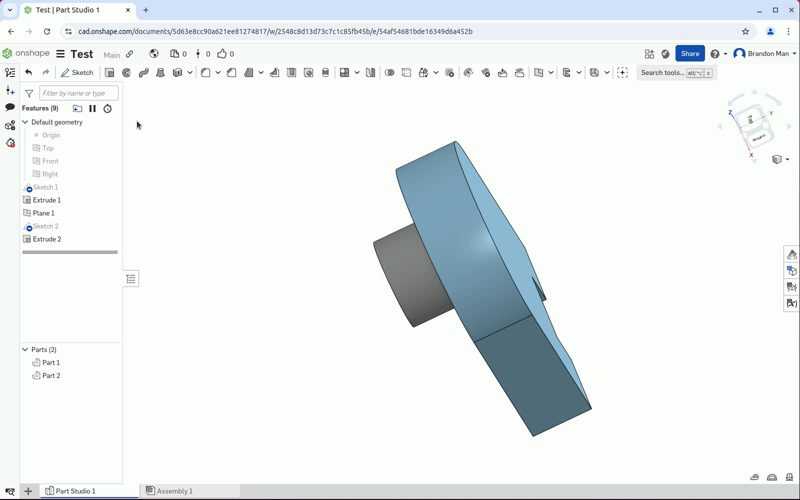
key(up, 2)
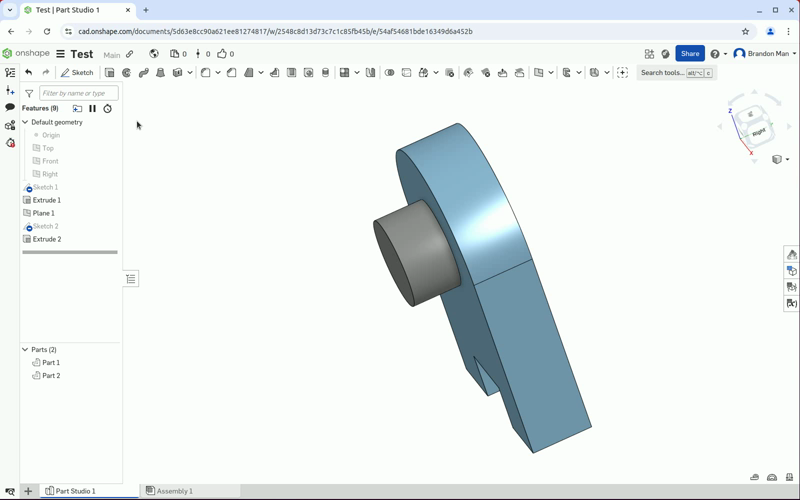
key(right, 2)
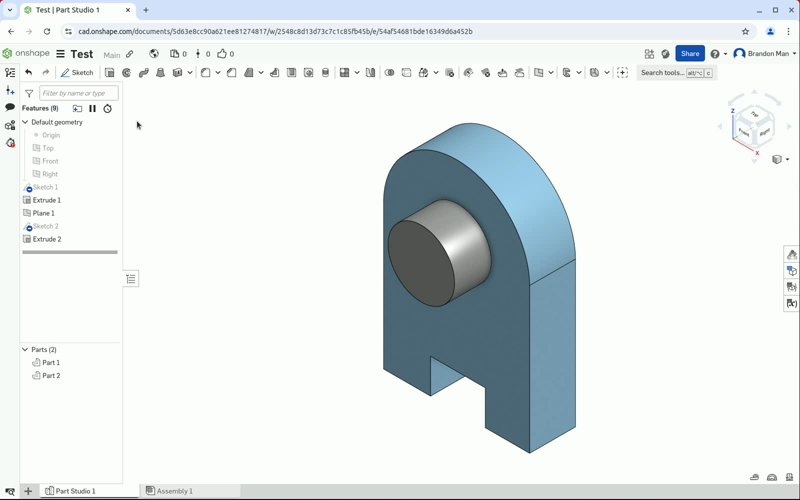
mouse_move(73, 189)
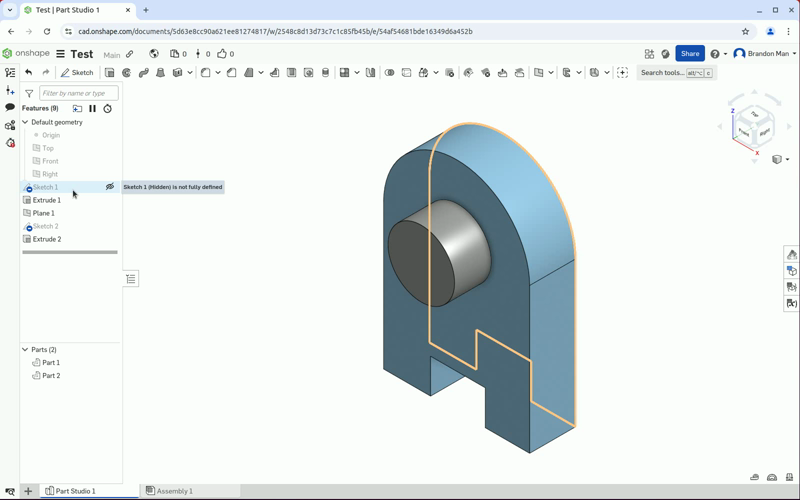
click(73, 189)